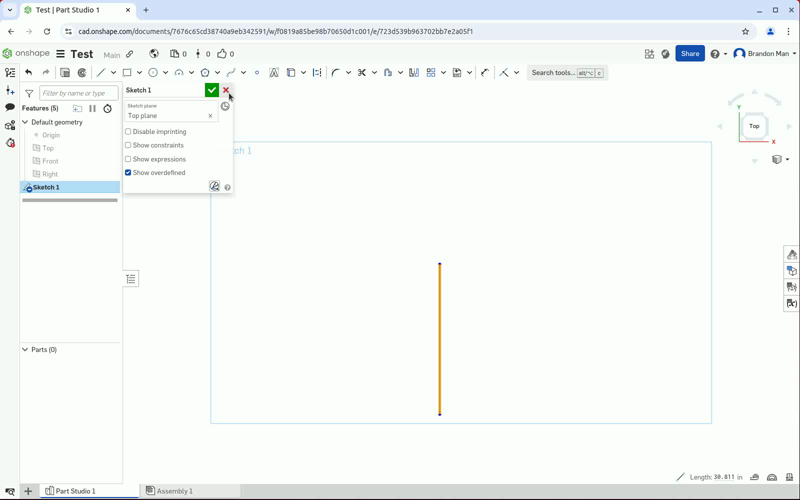
key(shift+h)
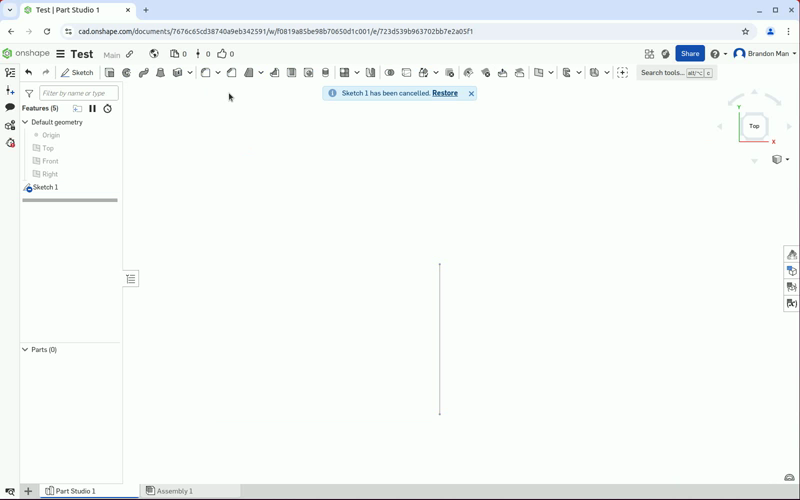
key(shift+s)
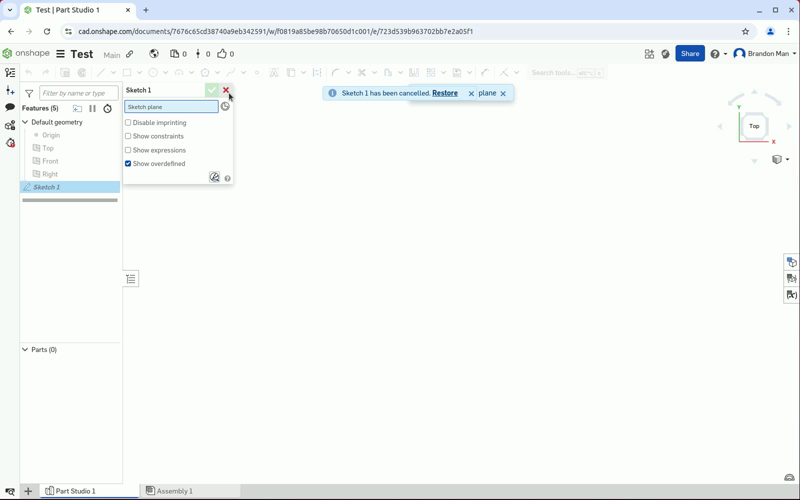
mouse_move(73, 150)
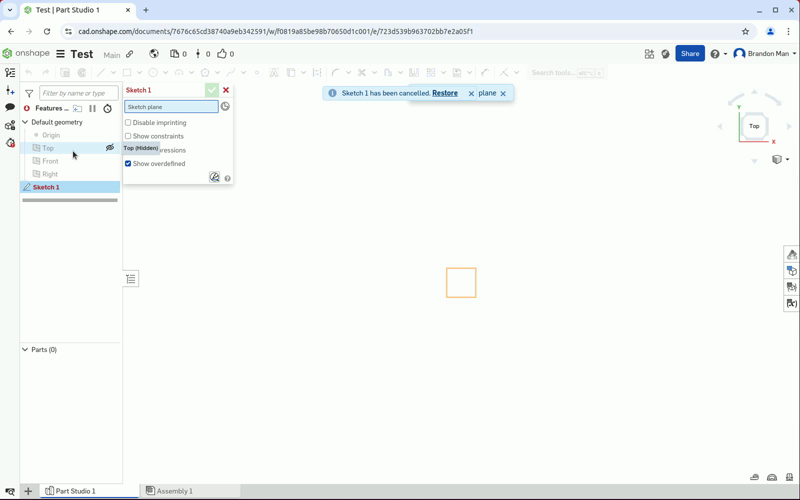
click(73, 150)
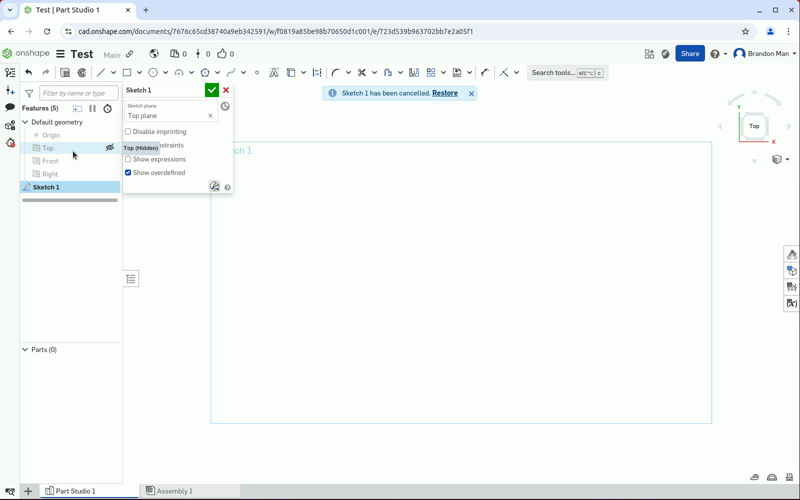
mouse_move(73, 352)
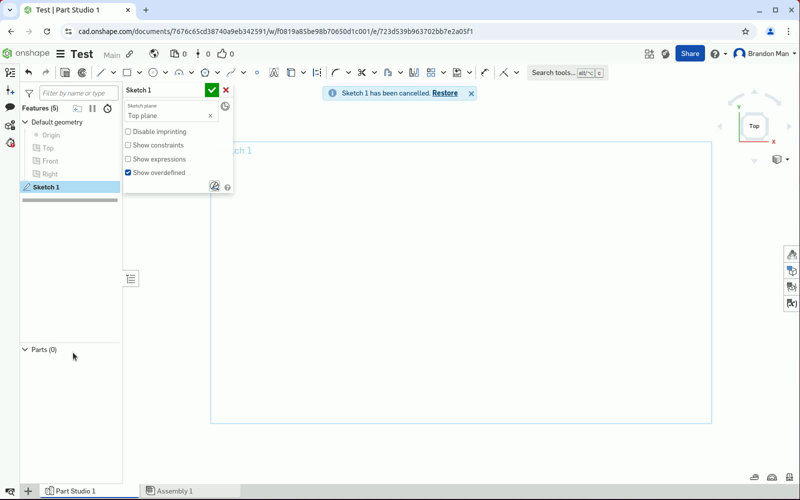
key(y)
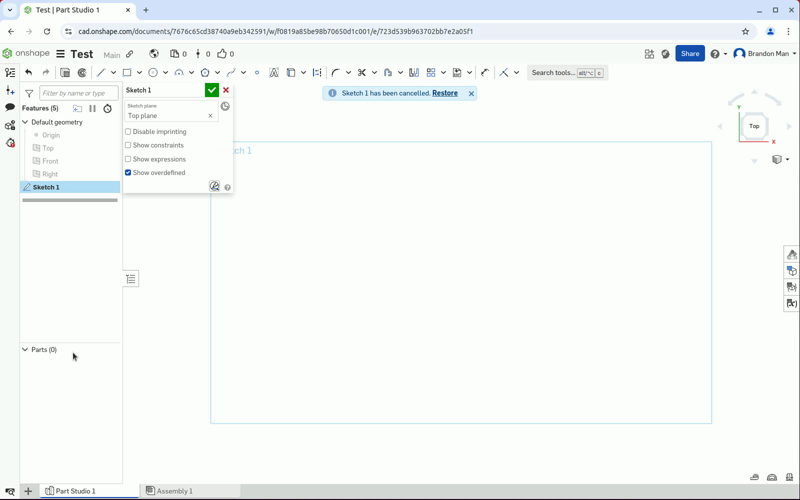
key(l)
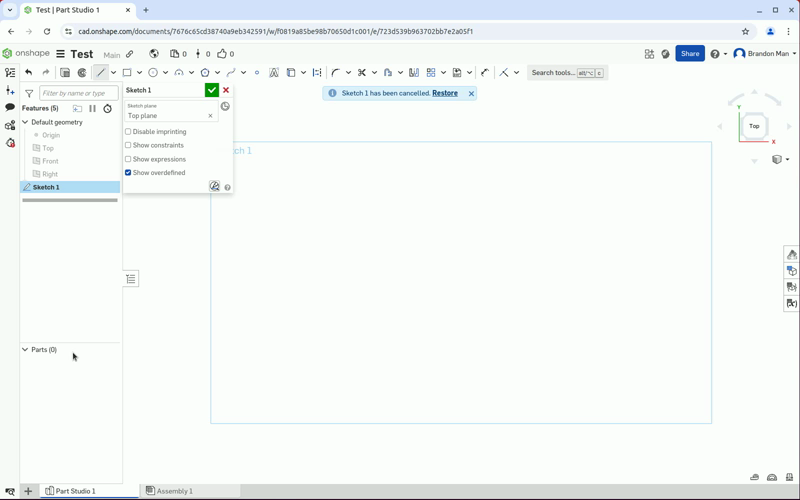
key_down(shift)
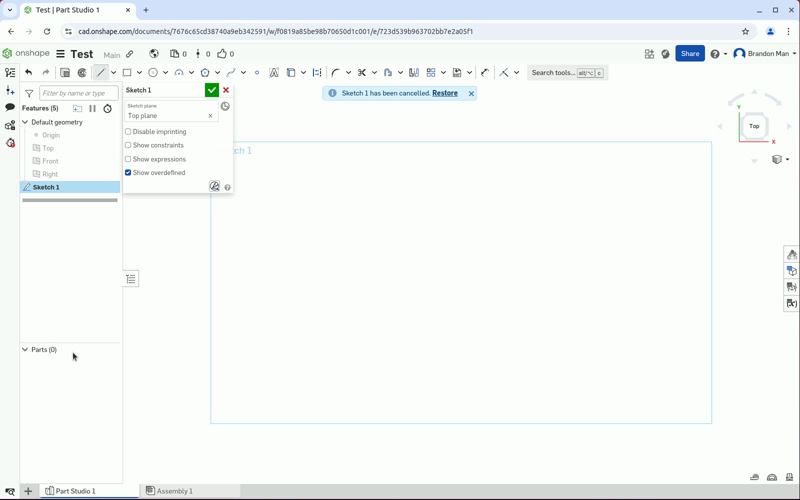
mouse_move(370, 373)
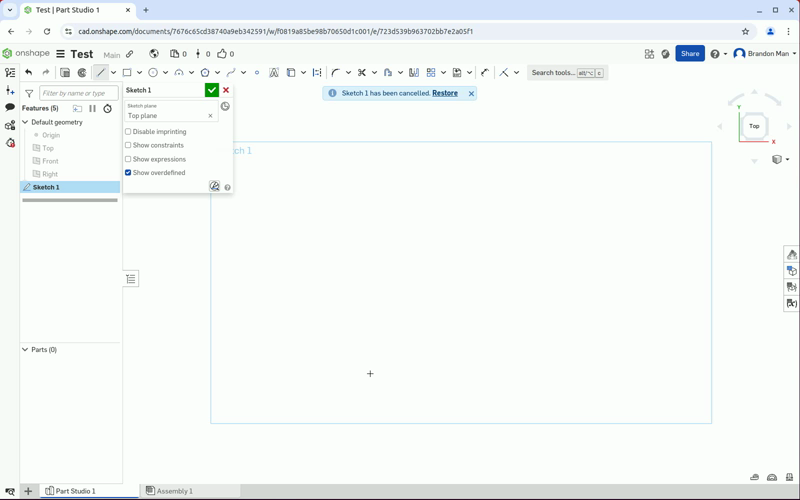
click(370, 373)
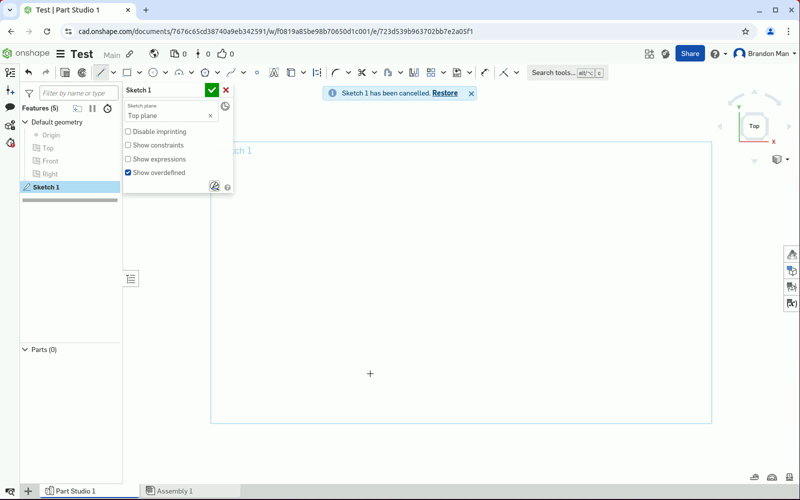
key_up(shift)
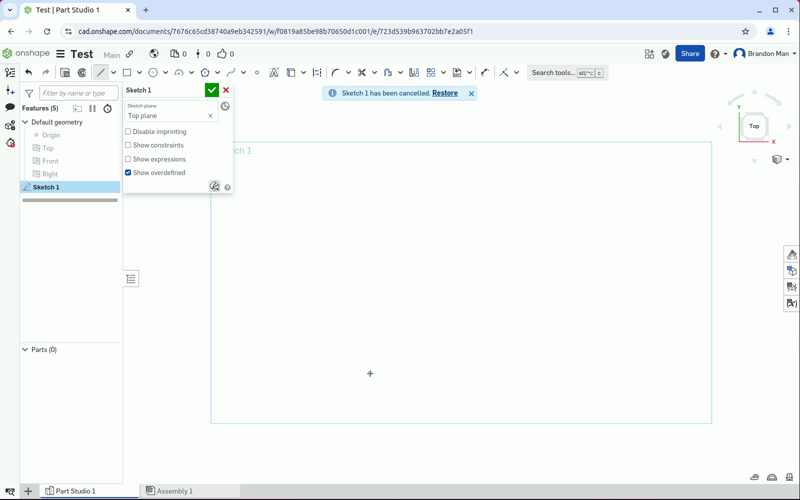
key_down(shift)
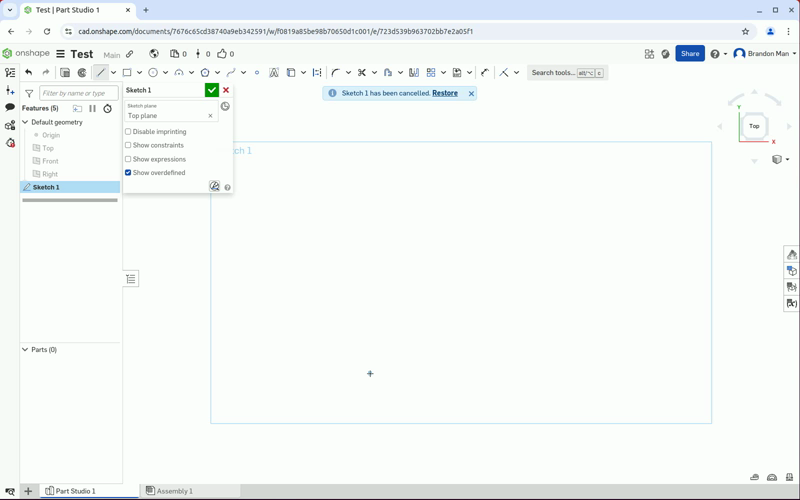
mouse_move(550, 373)
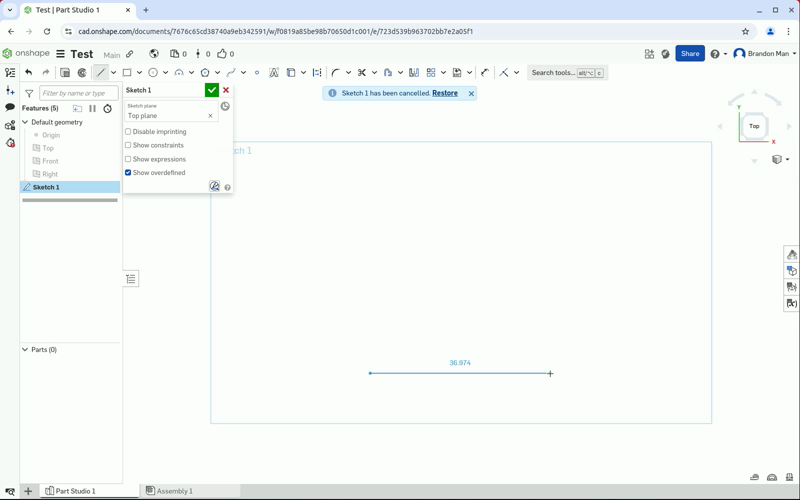
click(550, 373)
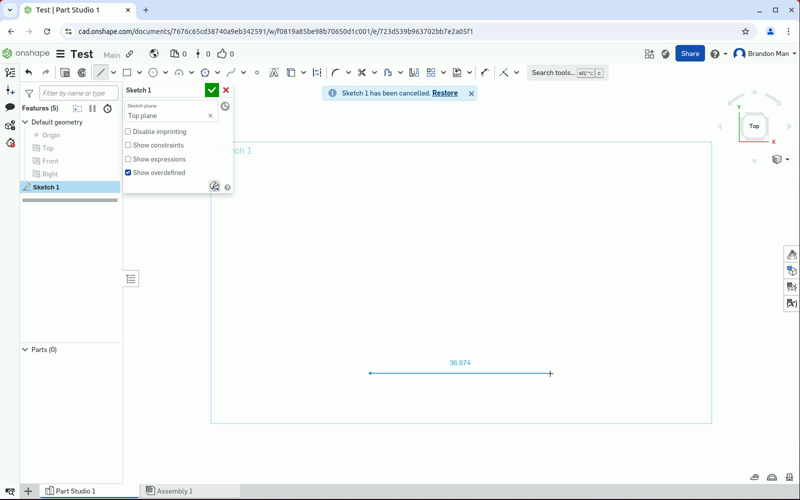
key_up(shift)
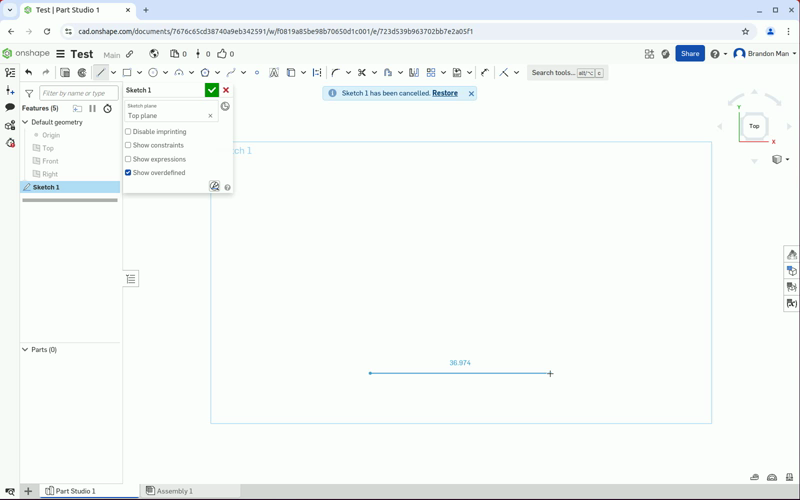
key_down(shift)
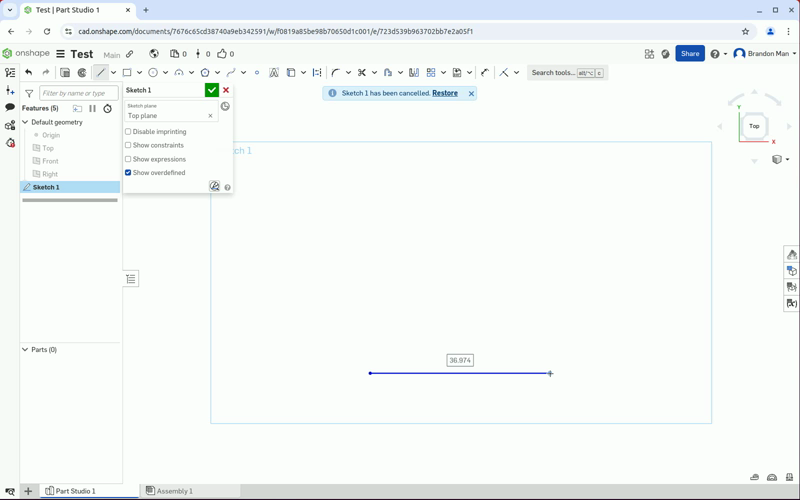
mouse_move(550, 193)
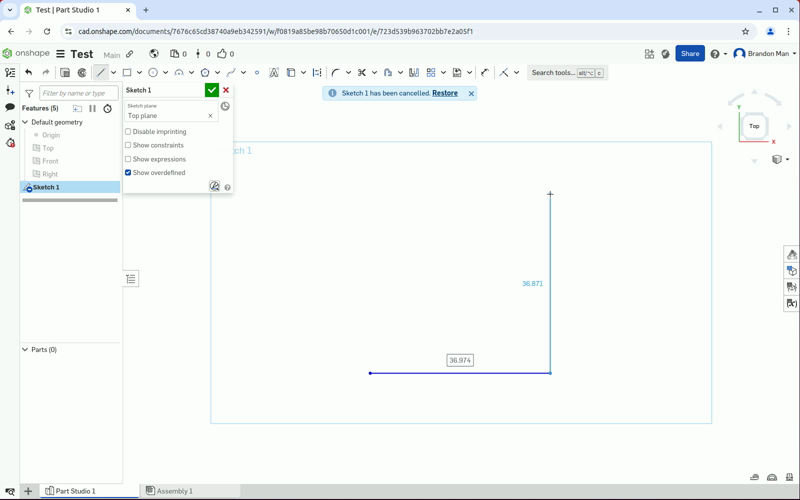
click(550, 193)
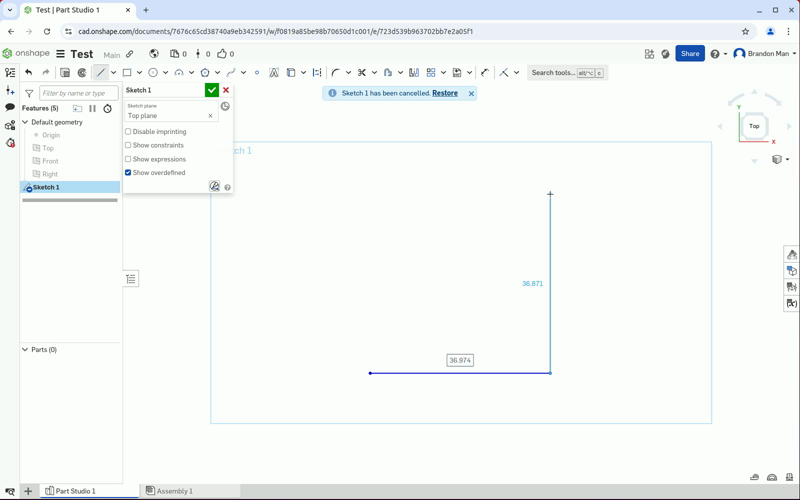
key_up(shift)
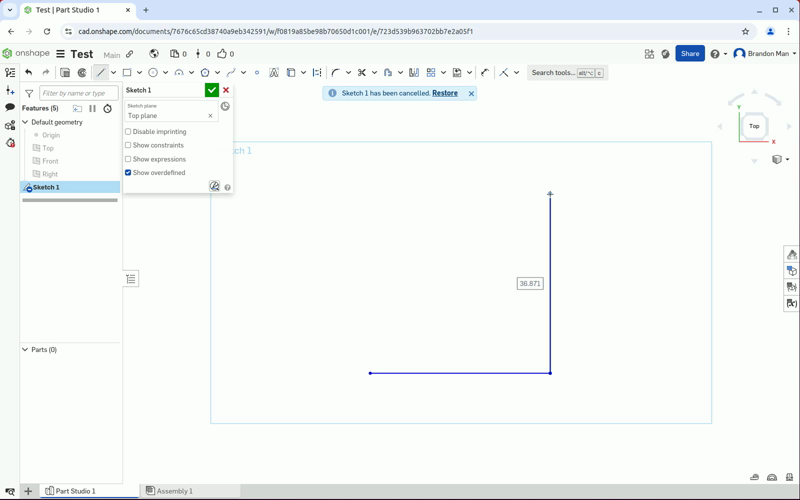
key_down(shift)
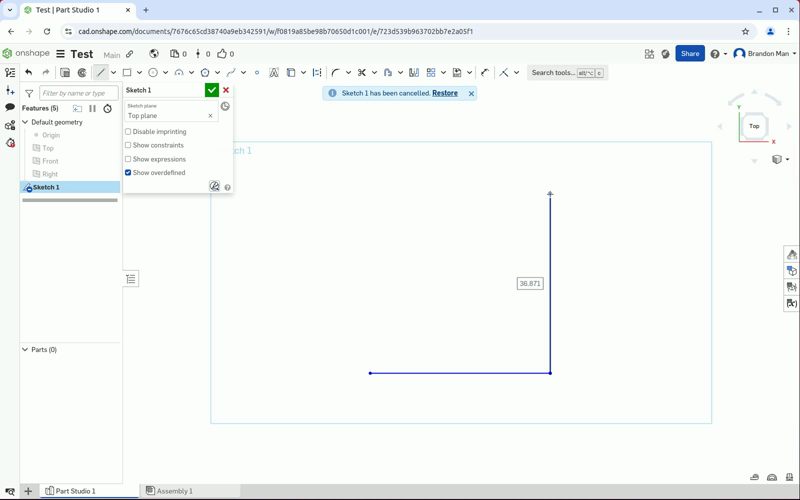
mouse_move(370, 193)
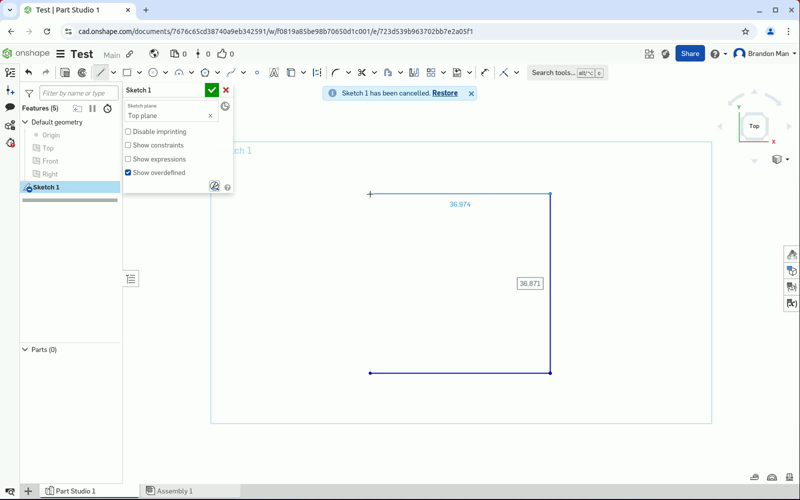
click(370, 193)
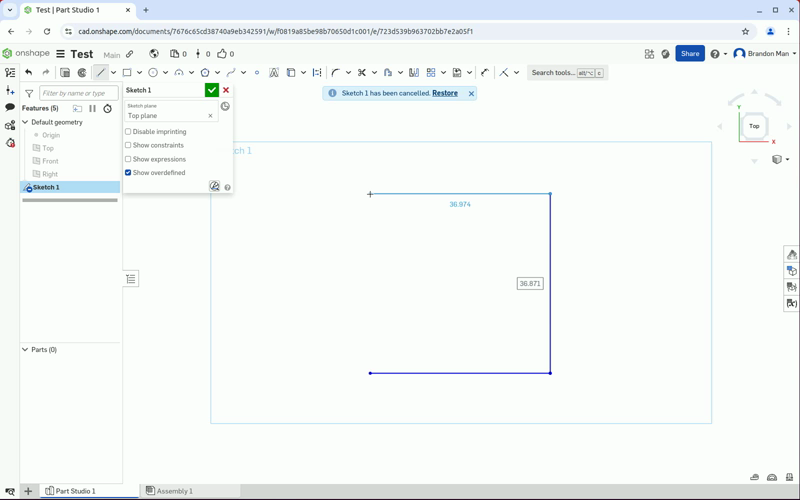
key_up(shift)
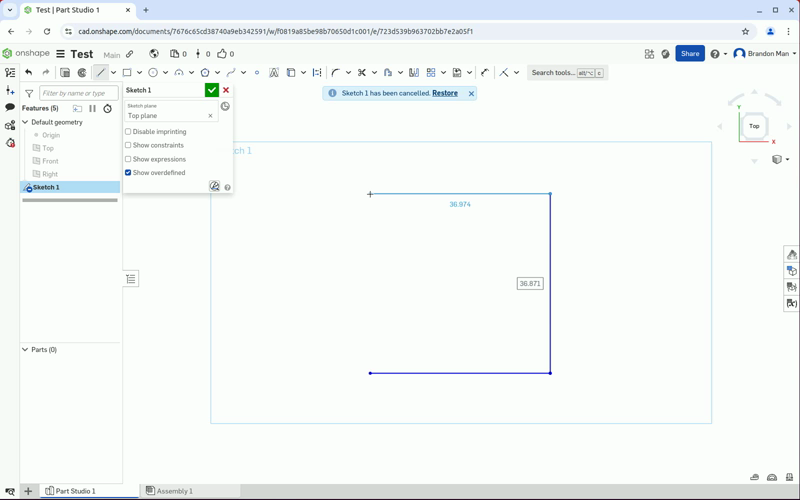
key_down(shift)
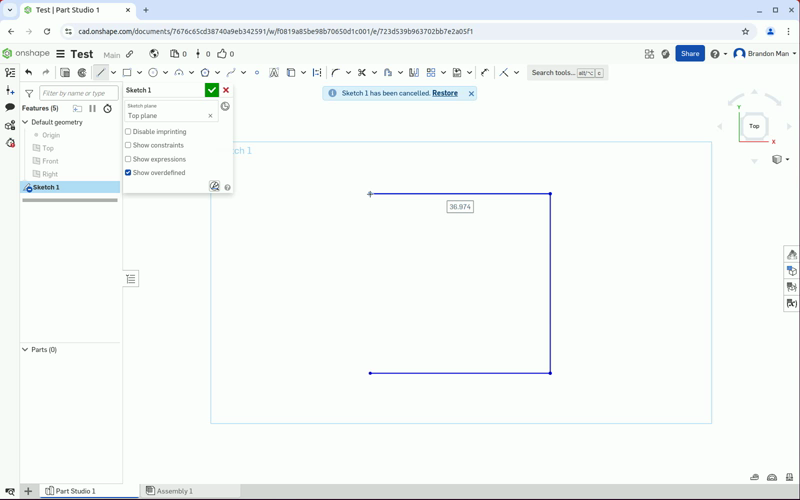
mouse_move(370, 373)
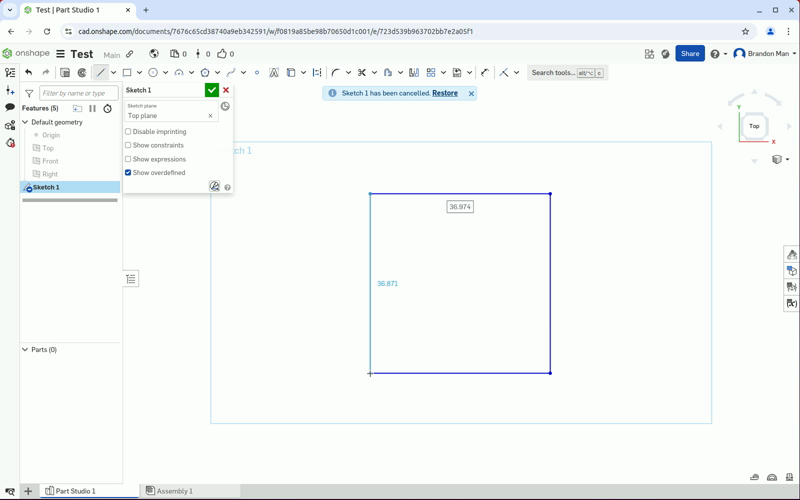
key_up(shift)
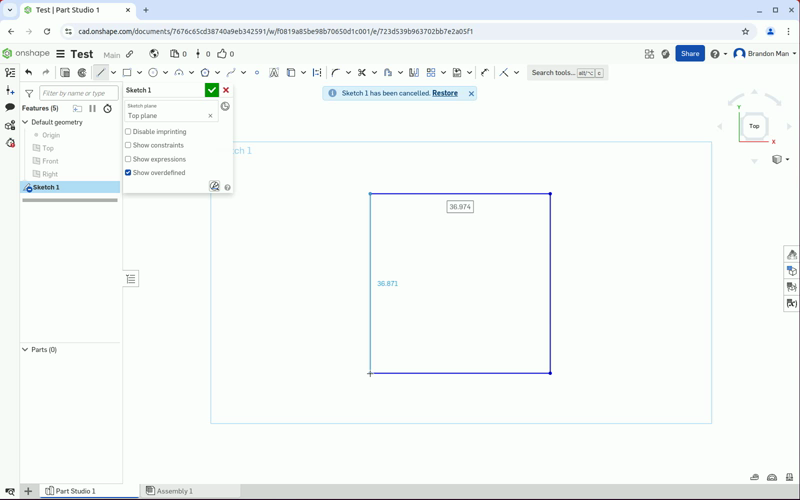
click(370, 373)
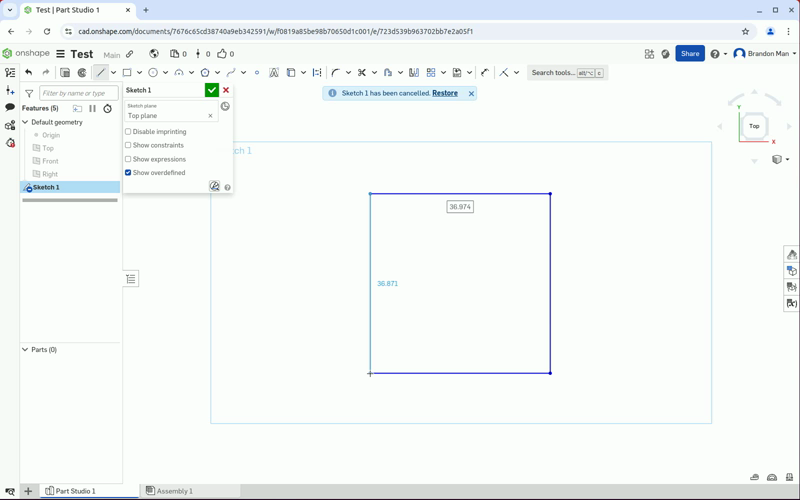
key(esc)
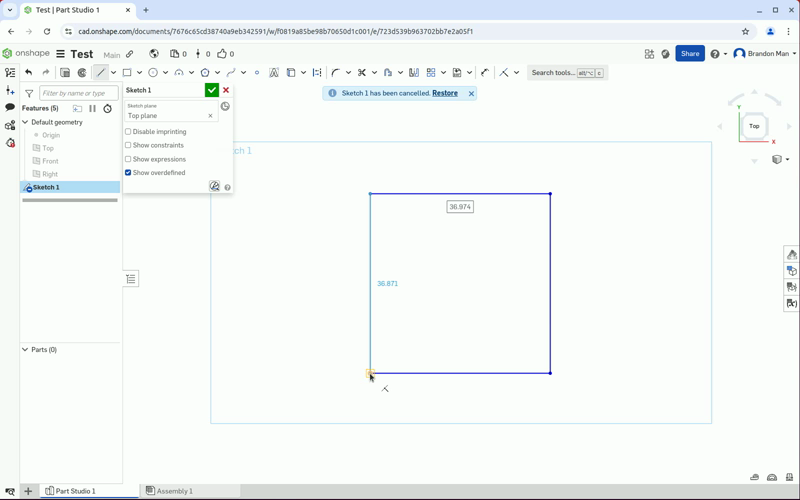
mouse_move(425, 295)
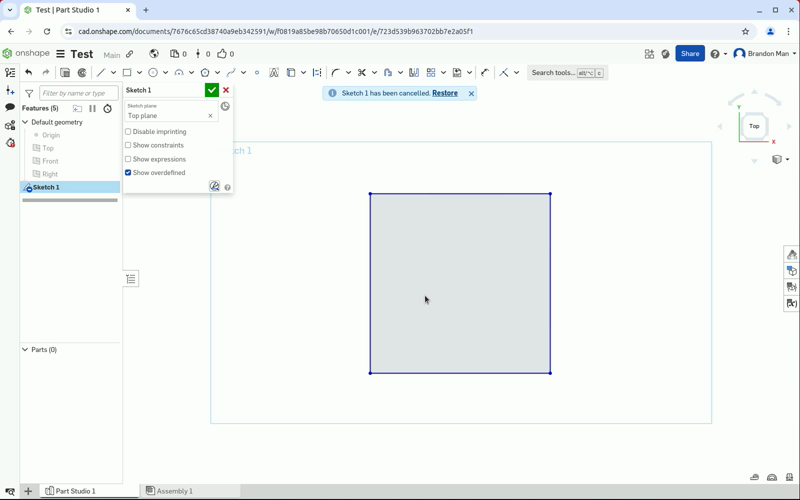
click(425, 295)
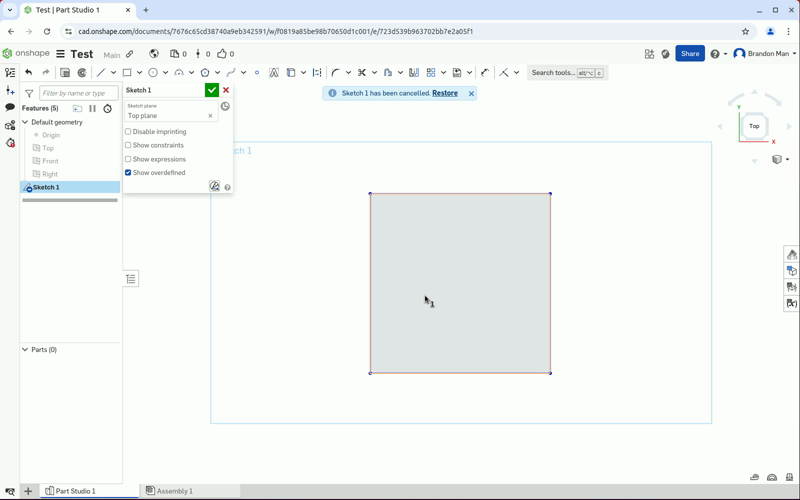
mouse_move(73, 352)
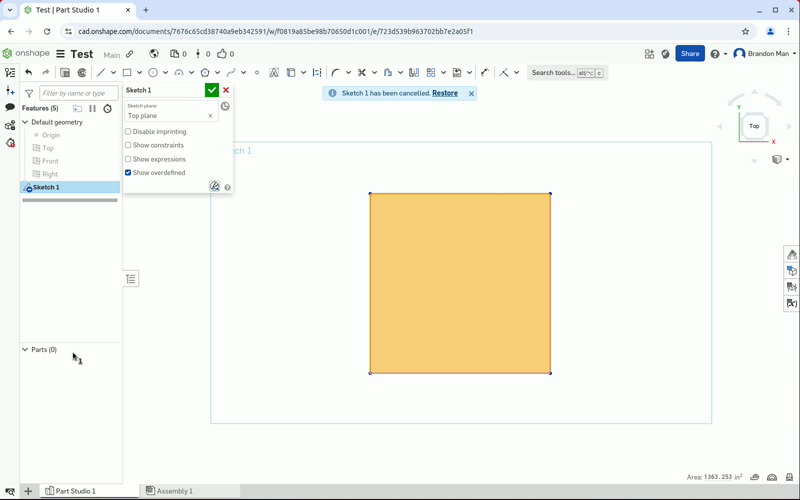
key(shift+y)
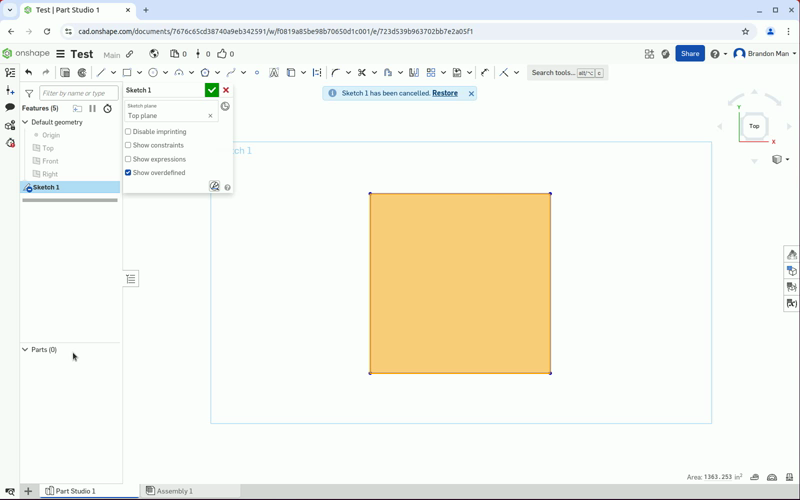
key(shift+e)
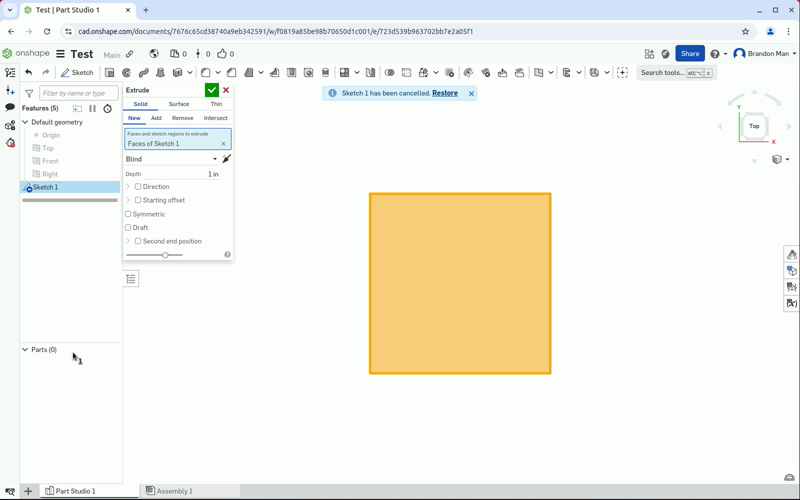
mouse_move(143, 106)
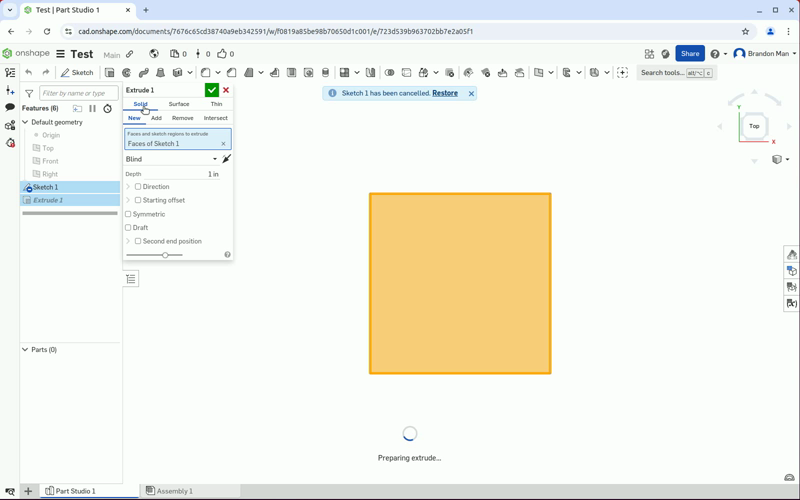
click(143, 106)
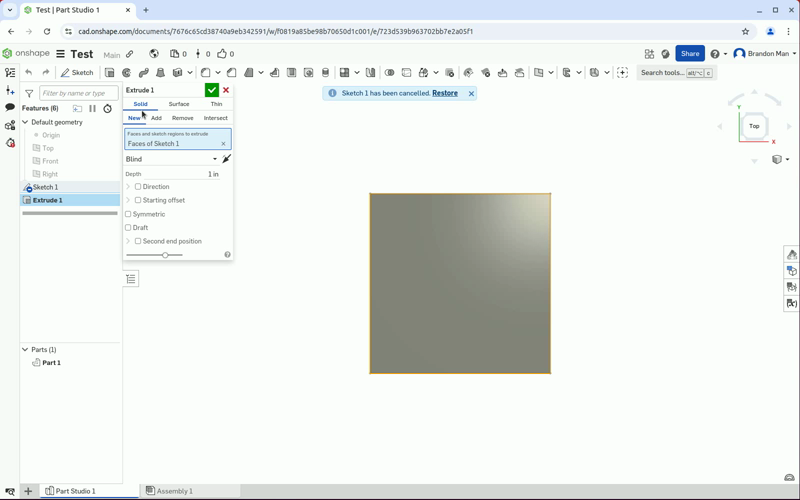
mouse_move(137, 120)
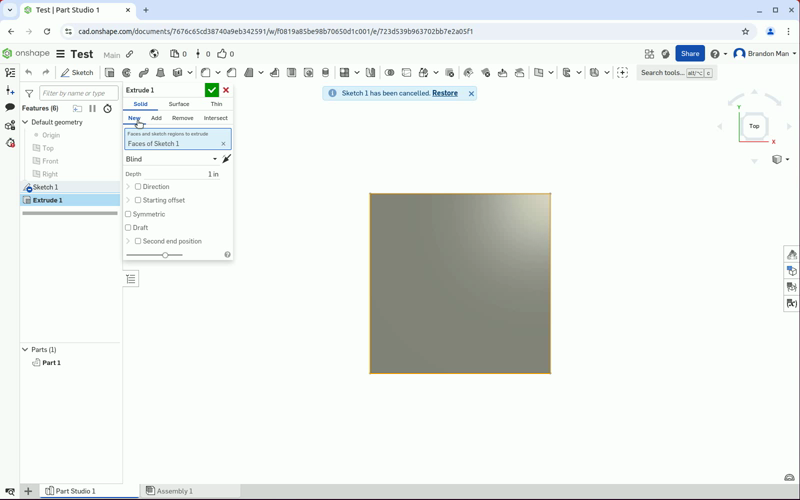
click(137, 120)
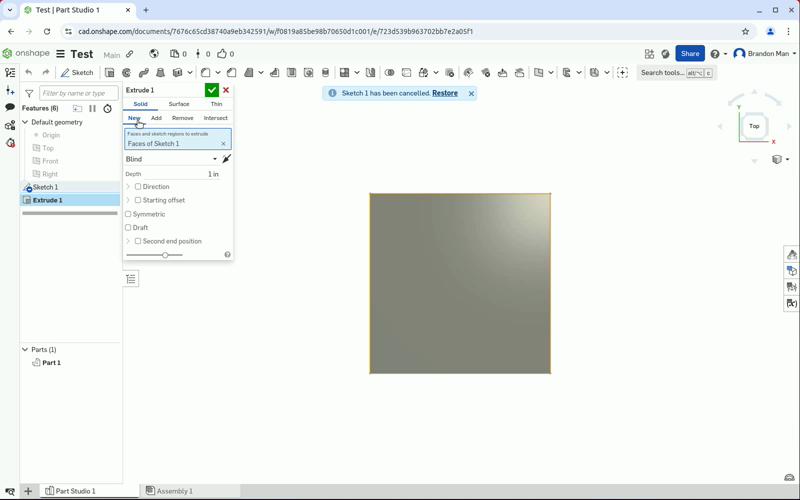
key(tab, 4)
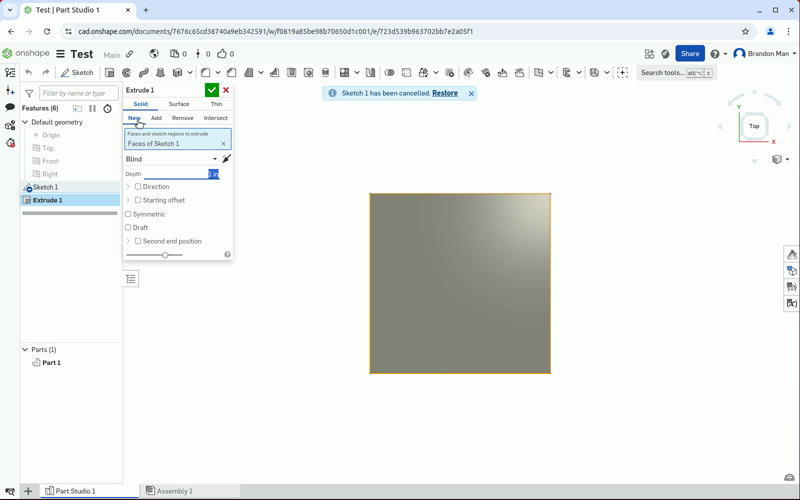
text(1.926)
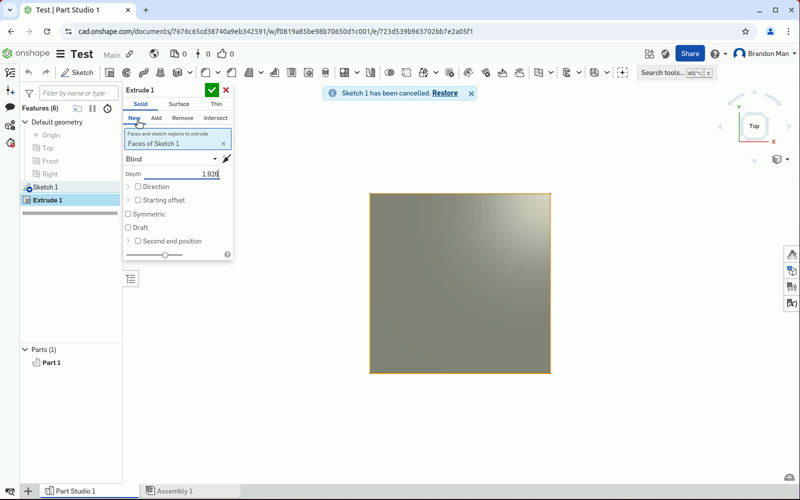
key(enter)
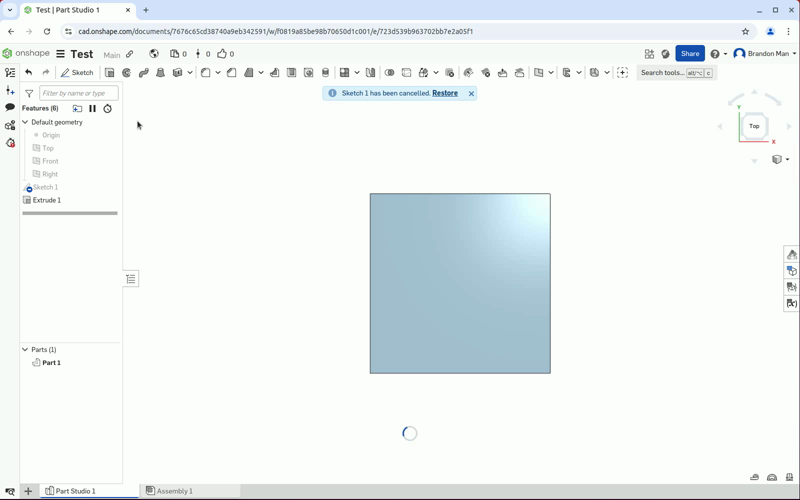
key(shift+h)
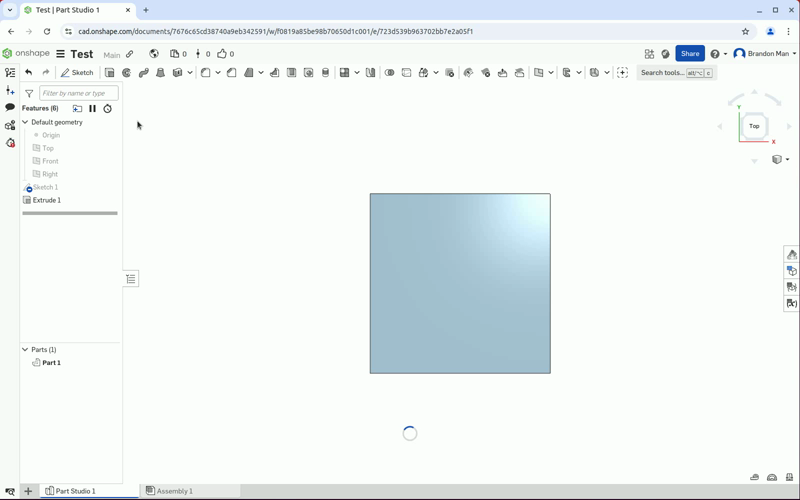
key(shift+h)
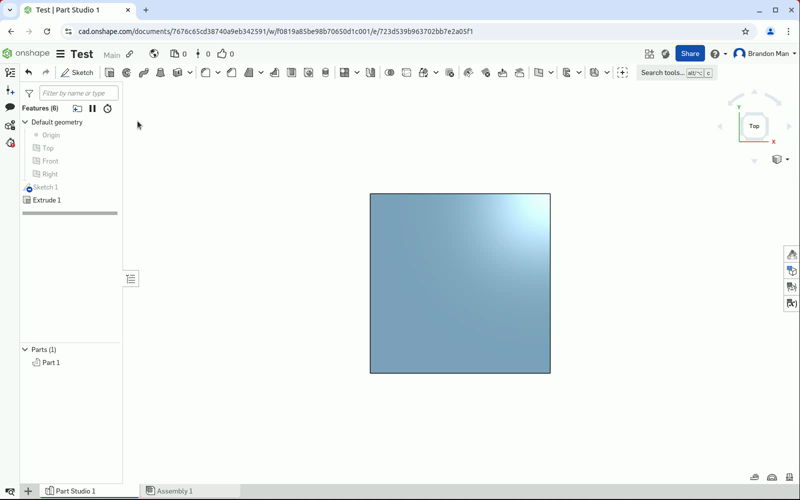
mouse_move(73, 189)
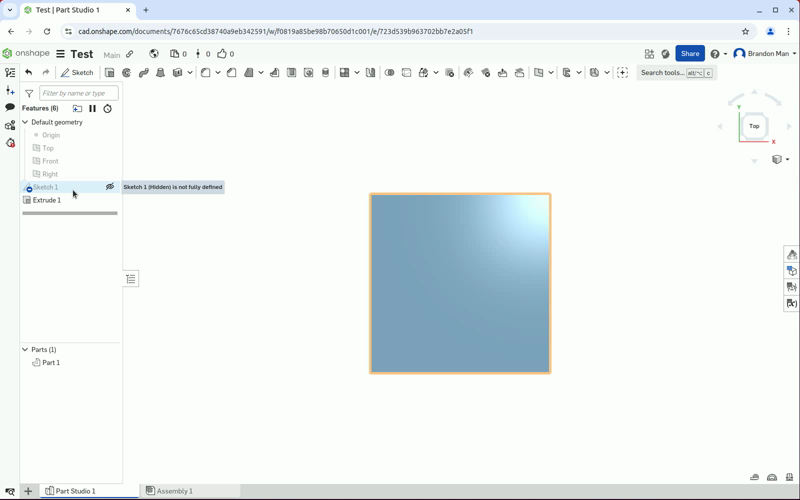
click(73, 189)
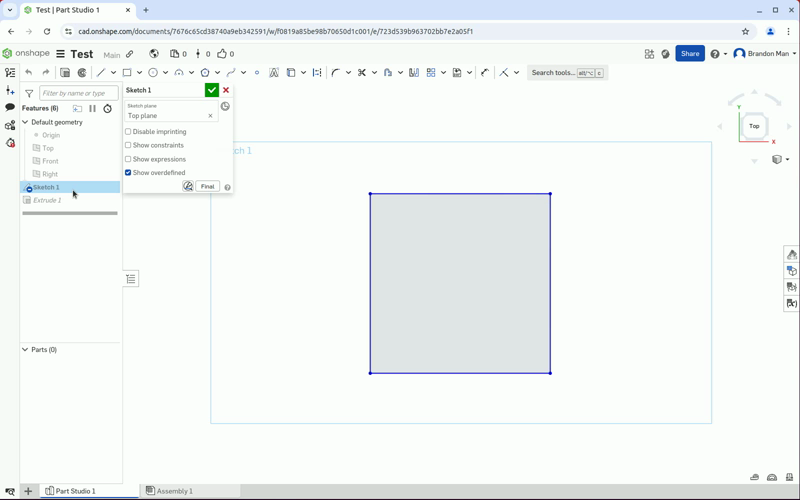
mouse_move(229, 92)
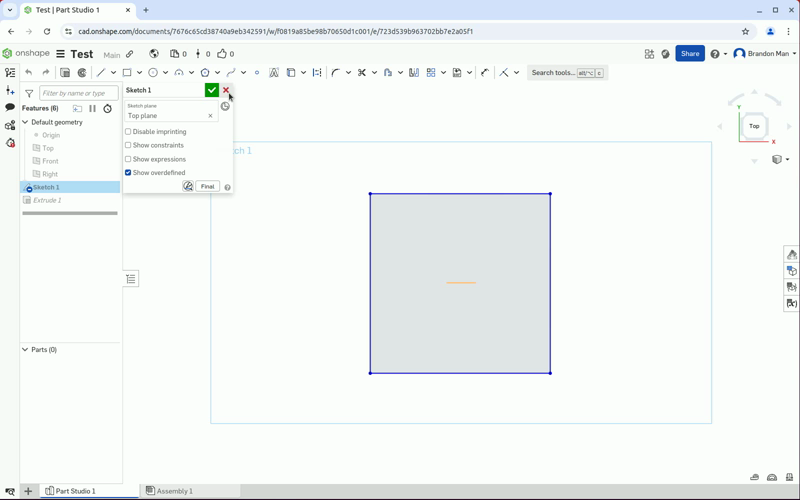
click(229, 92)
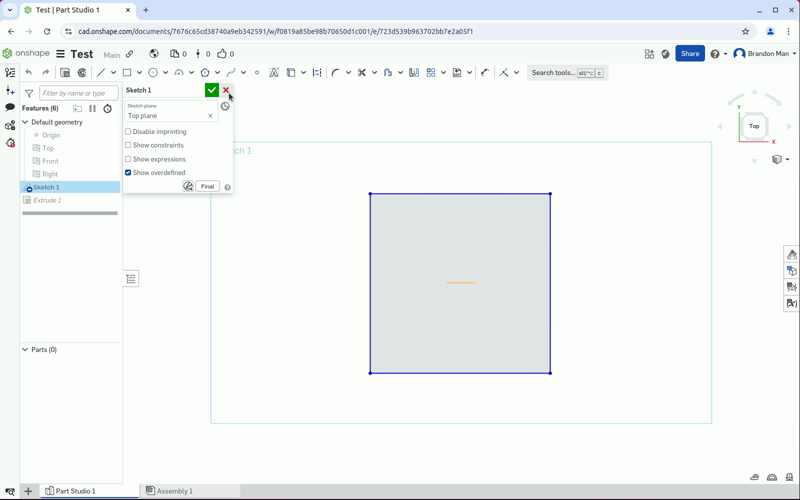
key(shift+s)
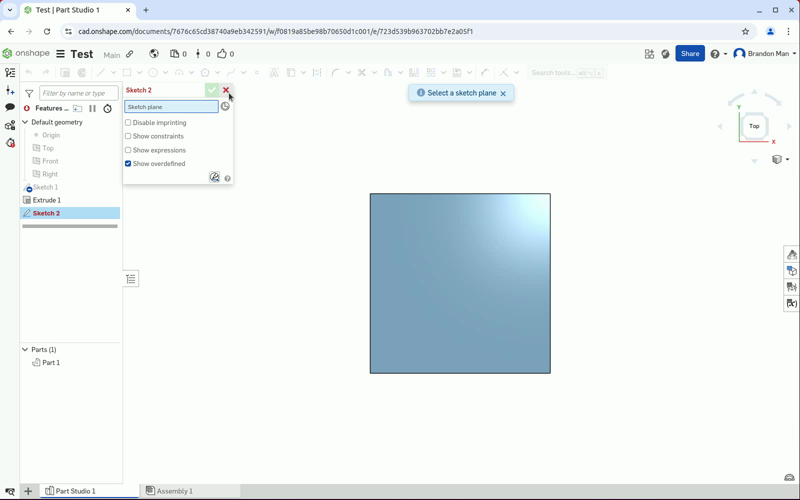
mouse_move(73, 150)
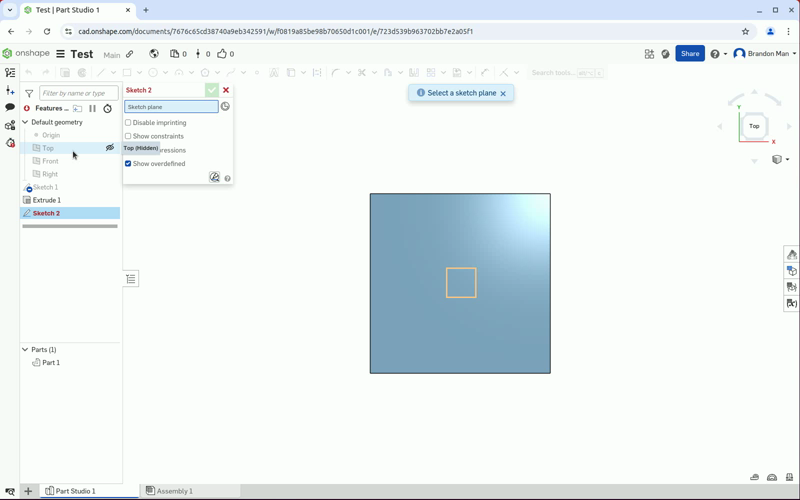
click(73, 150)
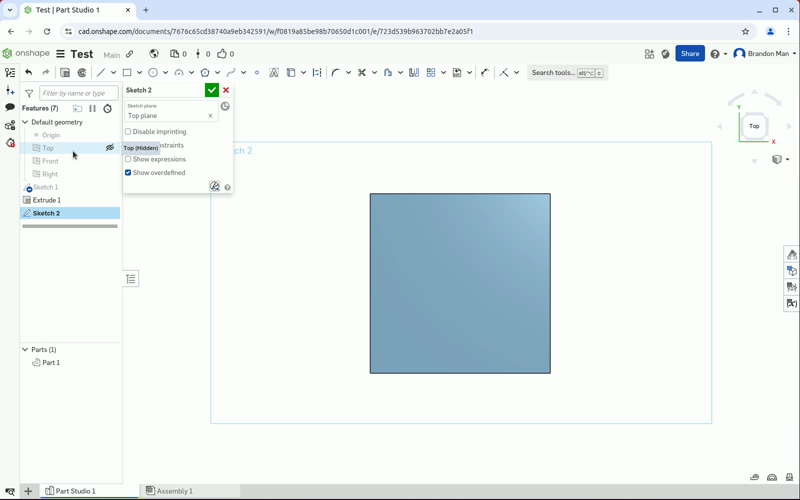
mouse_move(73, 352)
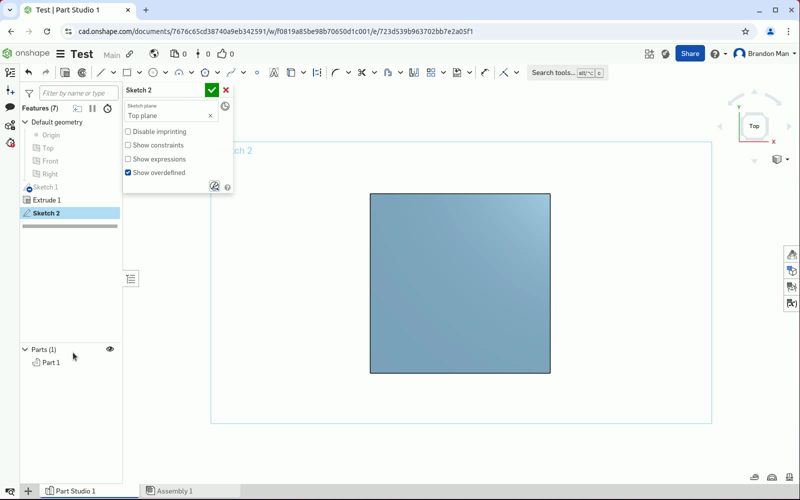
key(y)
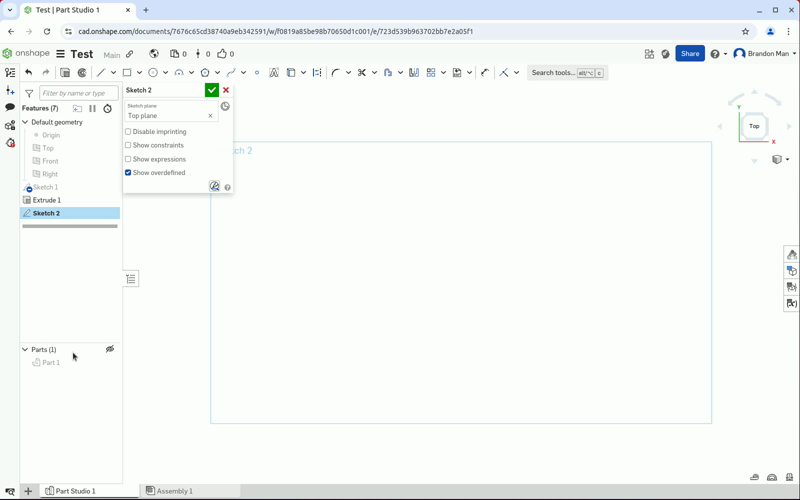
key(l)
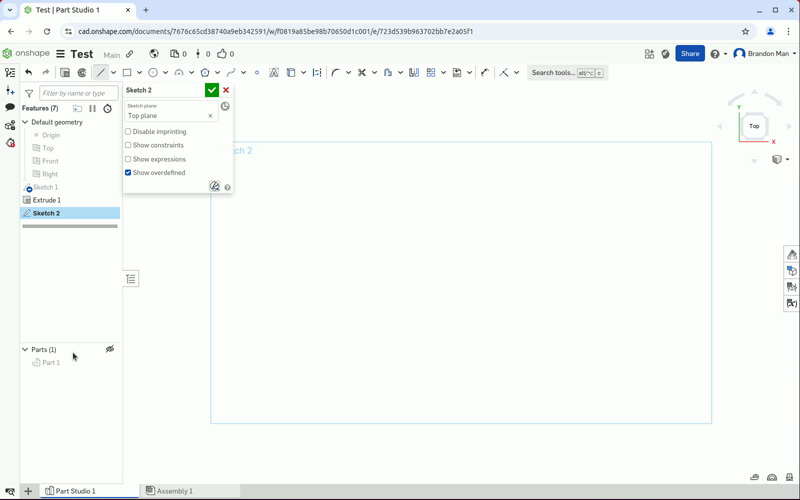
key_down(shift)
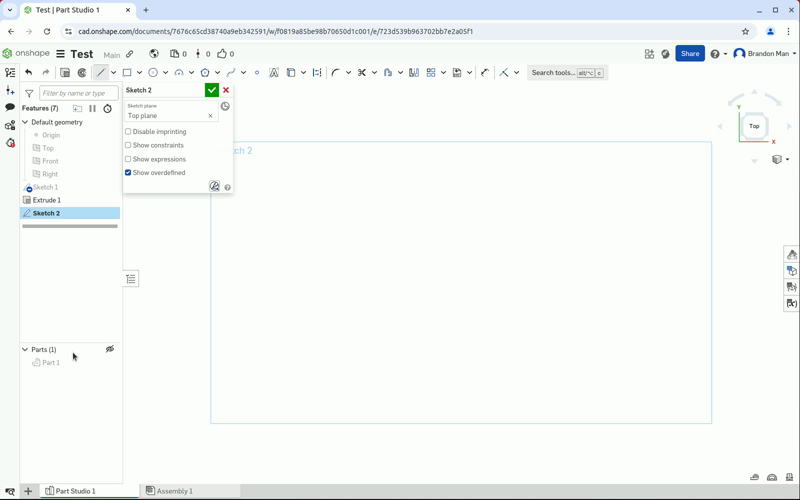
mouse_move(348, 395)
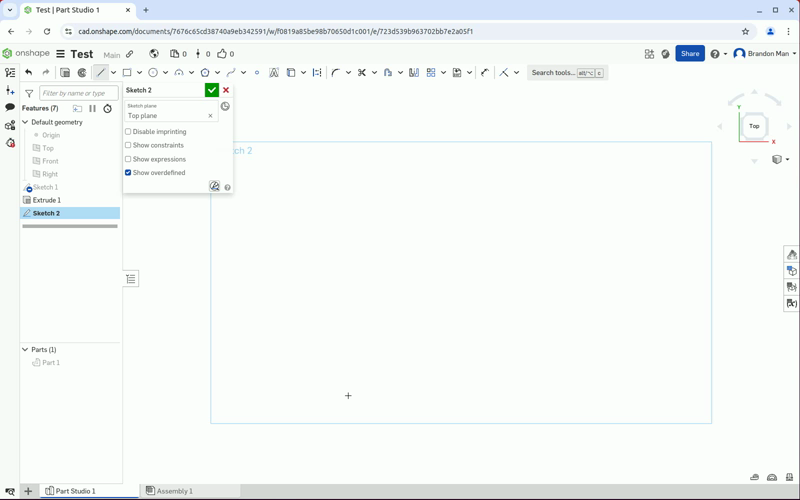
click(348, 395)
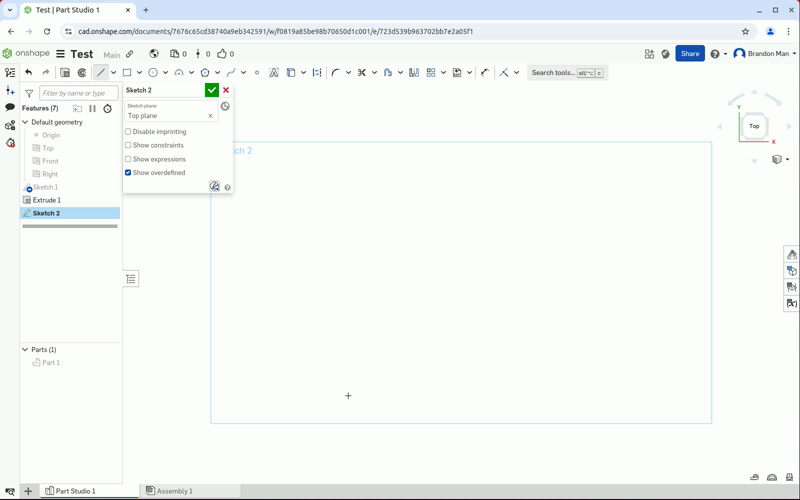
key_up(shift)
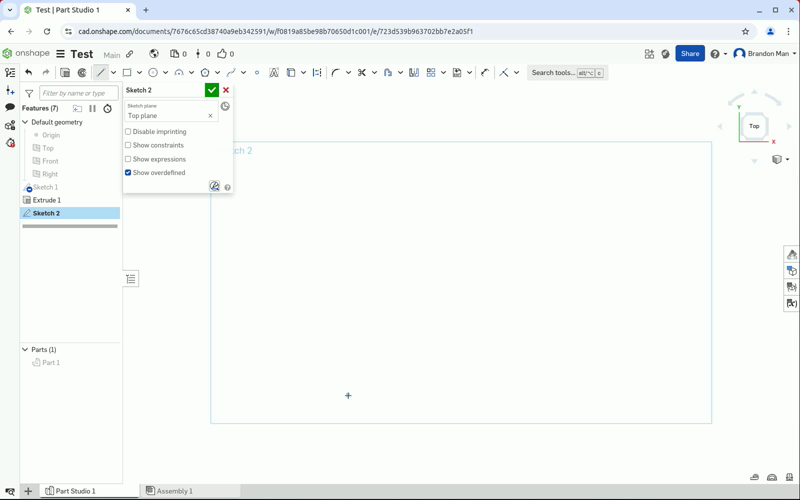
key_down(shift)
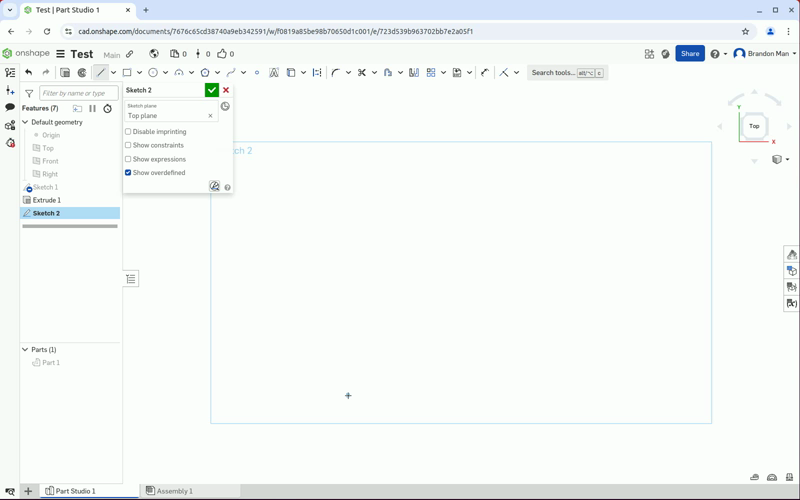
mouse_move(572, 395)
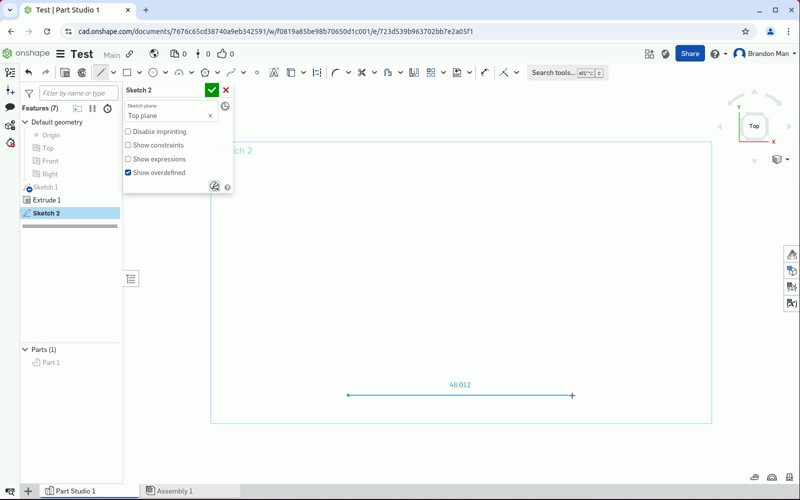
click(572, 395)
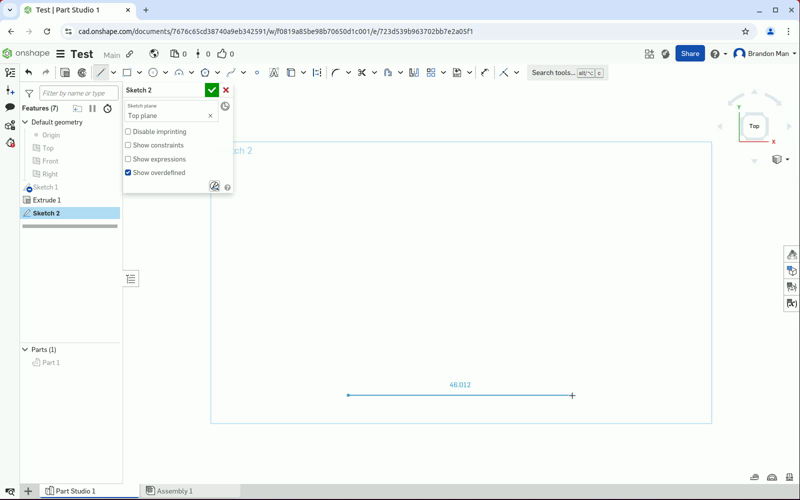
key_up(shift)
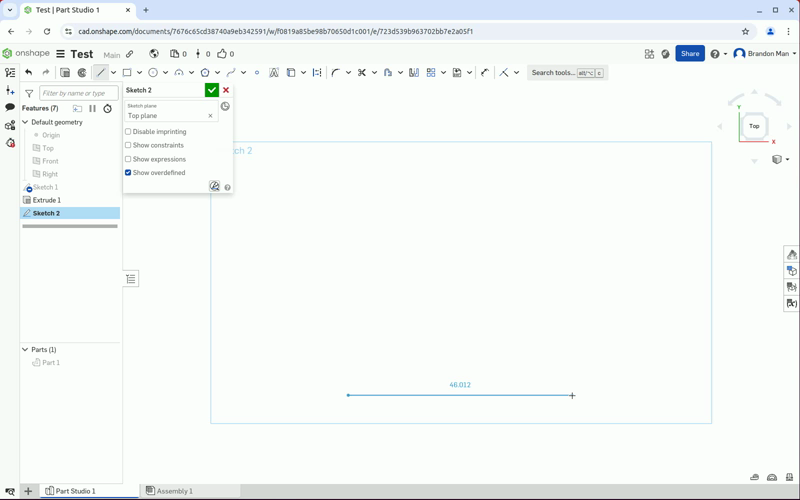
key_down(shift)
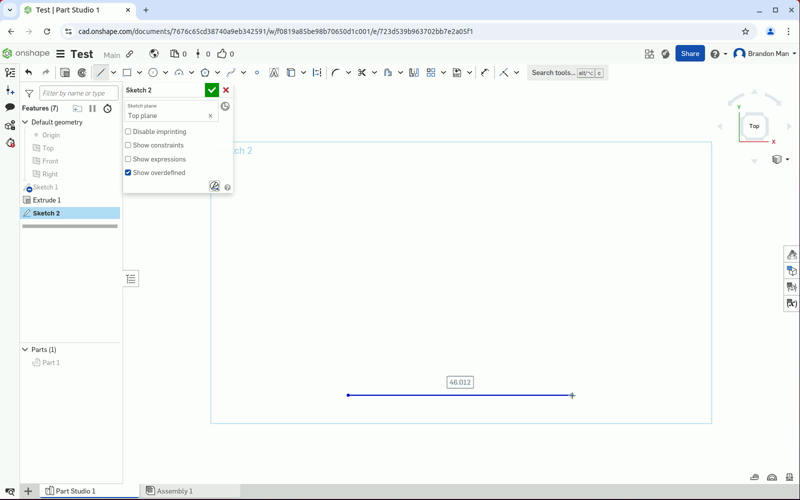
mouse_move(572, 171)
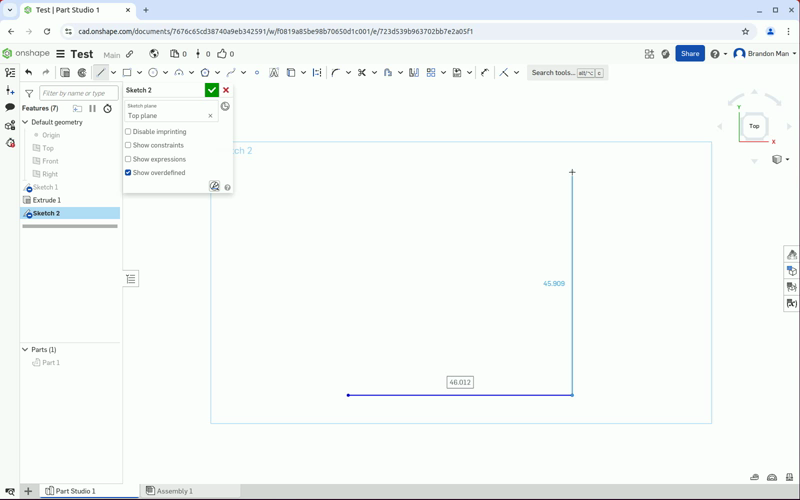
click(572, 171)
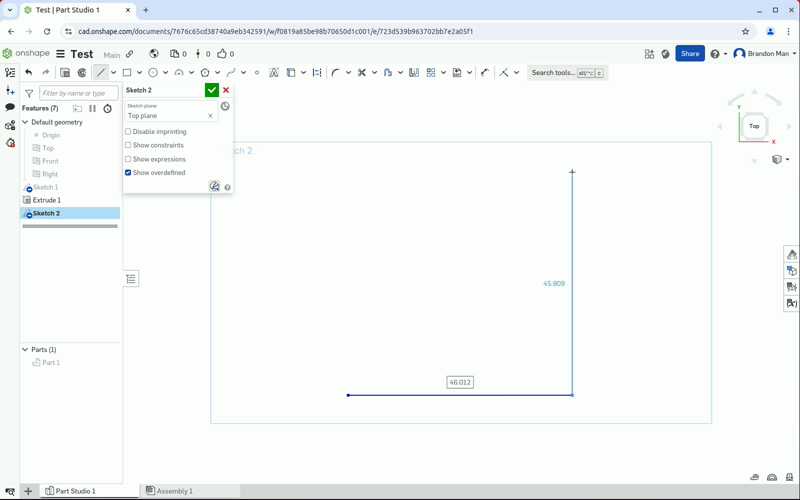
key_up(shift)
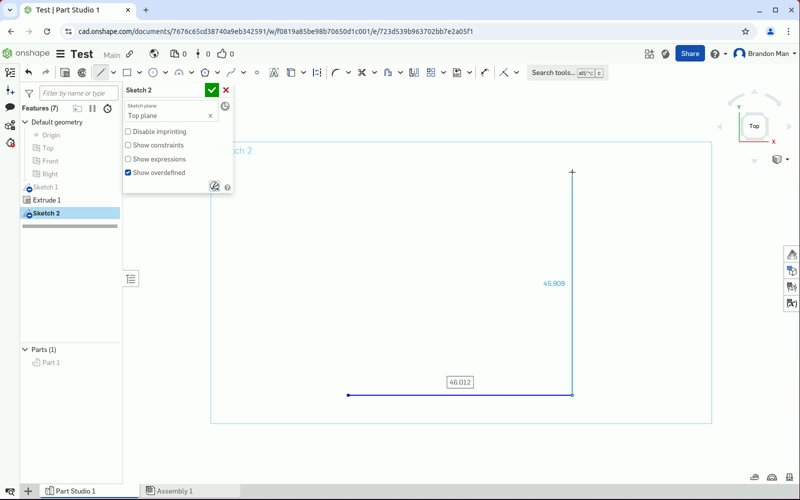
key_down(shift)
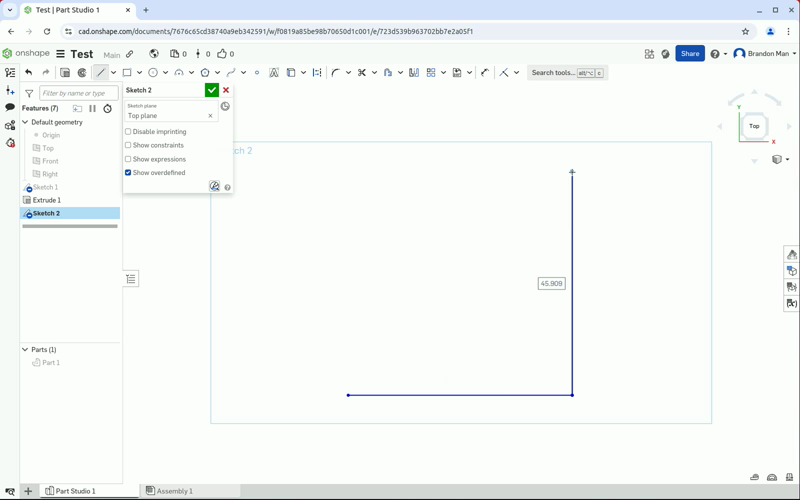
mouse_move(348, 171)
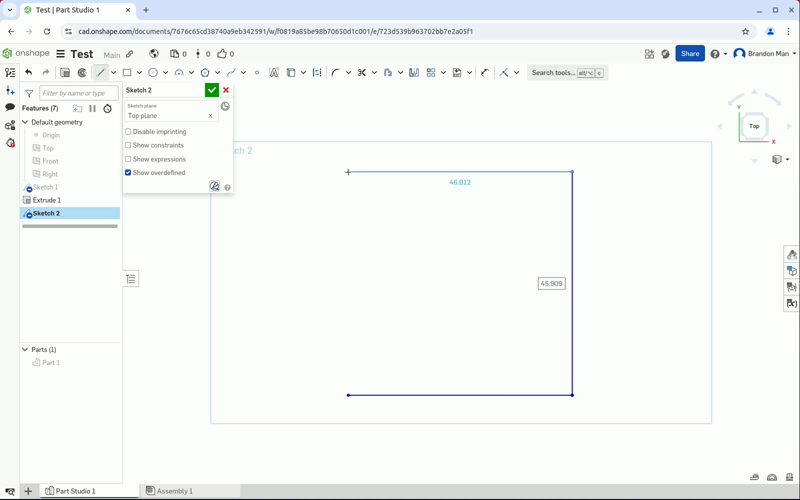
click(348, 171)
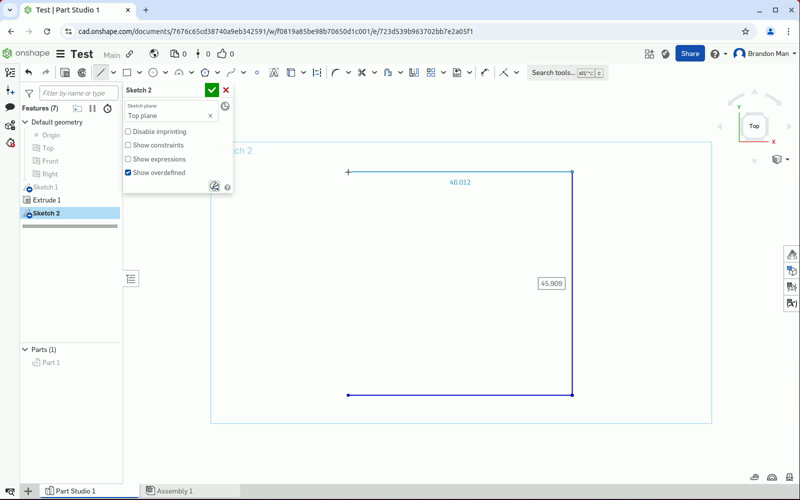
key_up(shift)
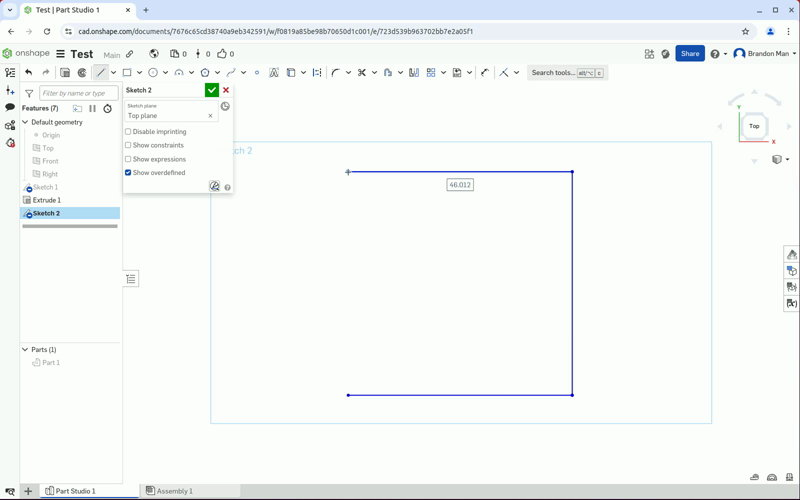
key_down(shift)
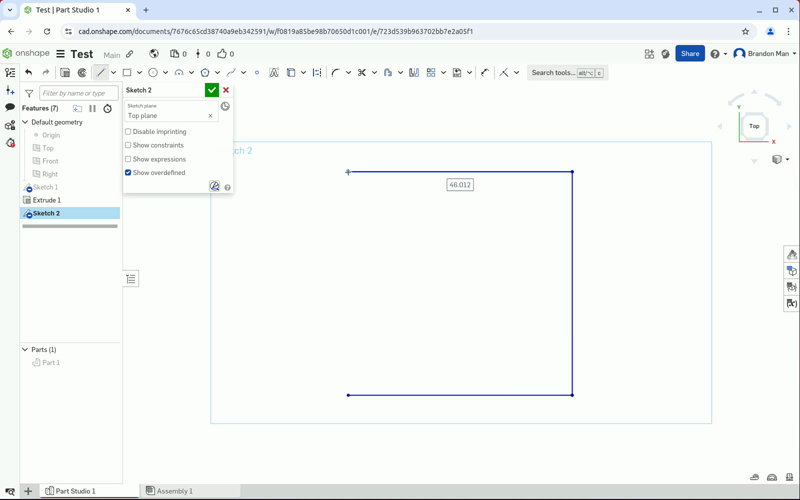
mouse_move(348, 395)
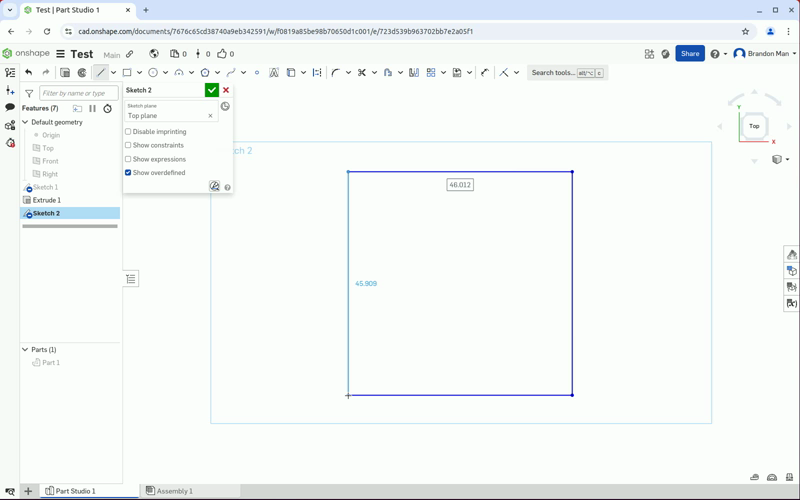
key_up(shift)
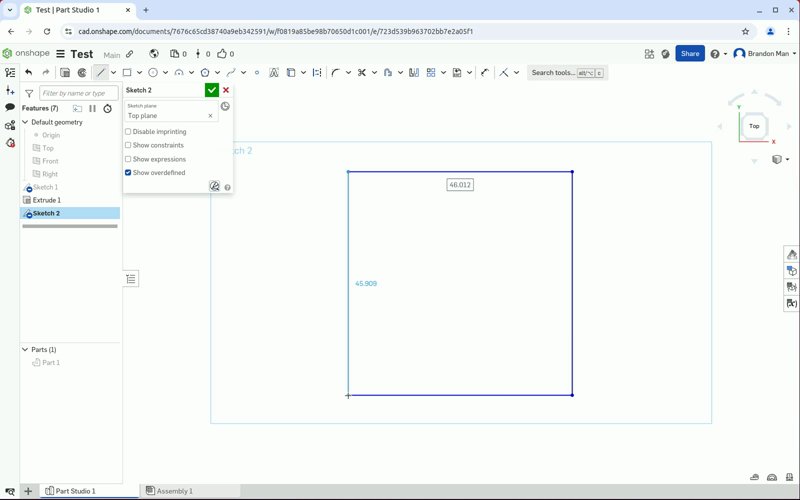
click(348, 395)
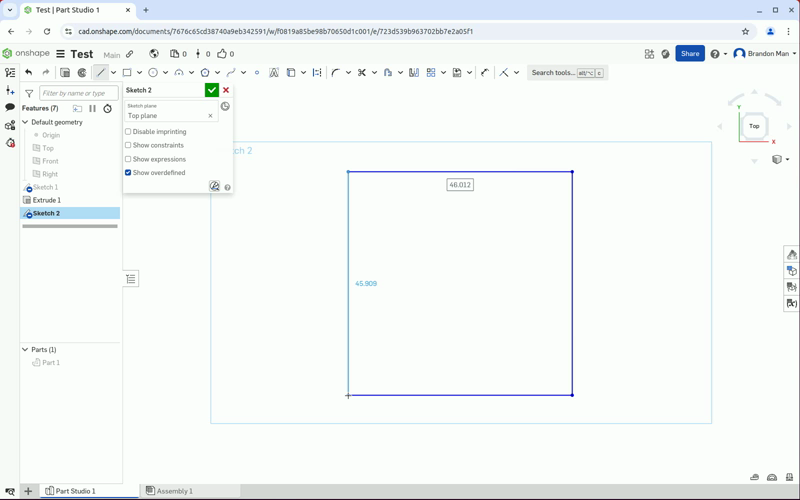
key(esc)
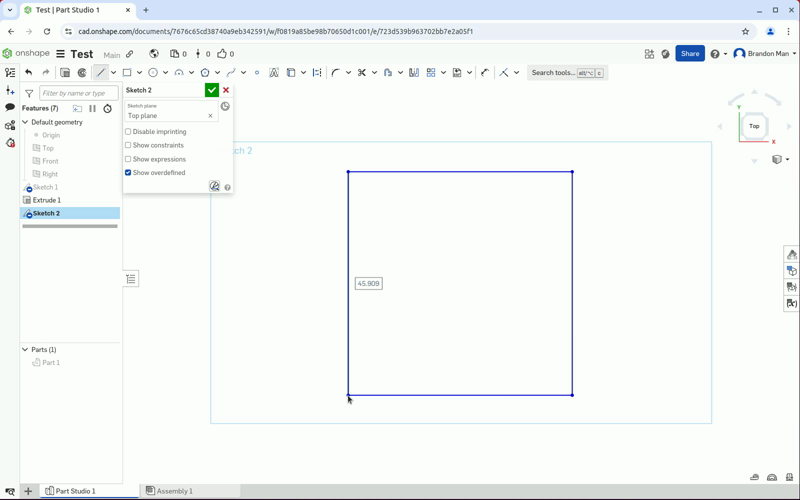
key(l)
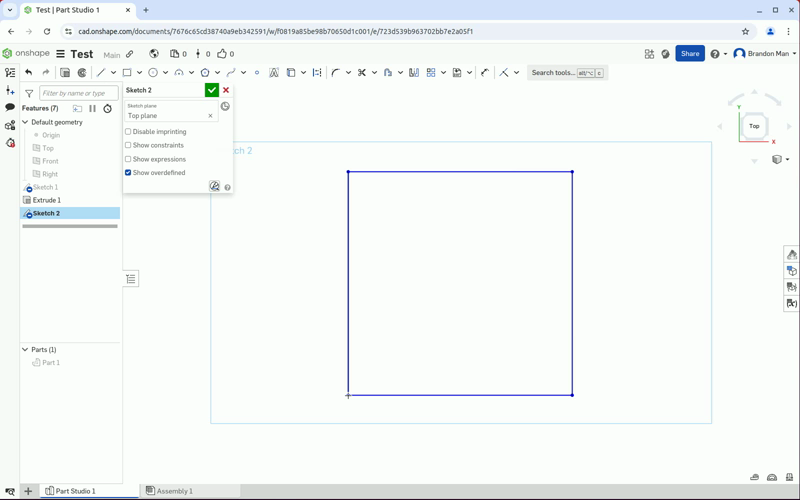
key_down(shift)
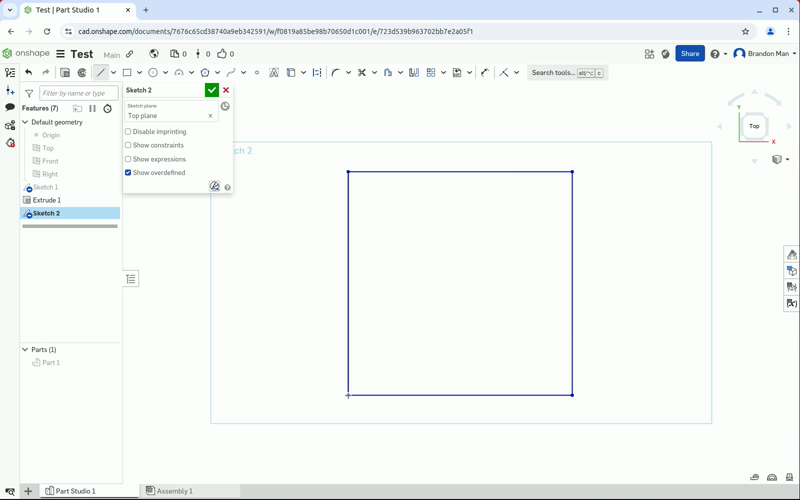
mouse_move(371, 371)
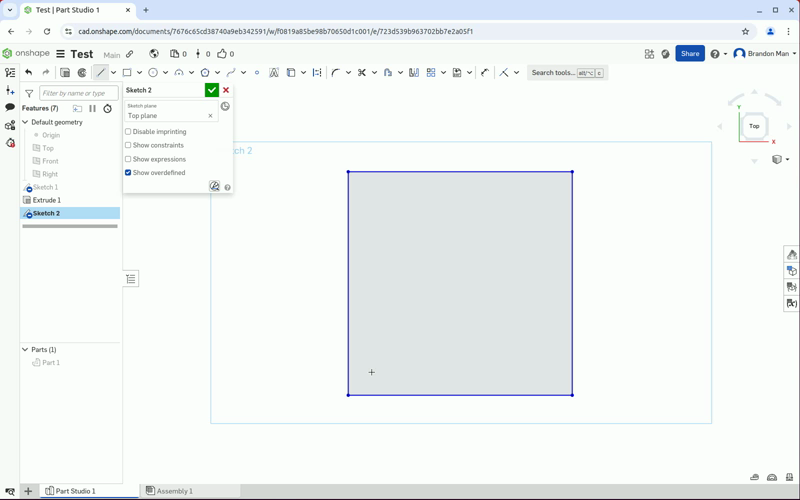
click(371, 371)
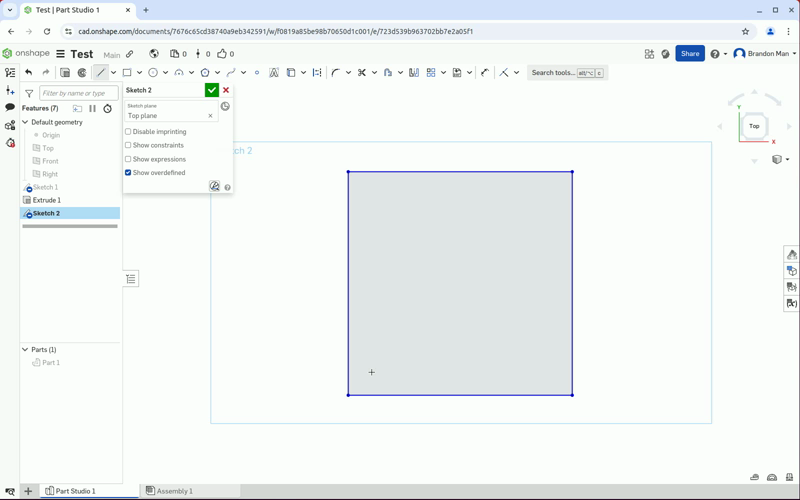
key_up(shift)
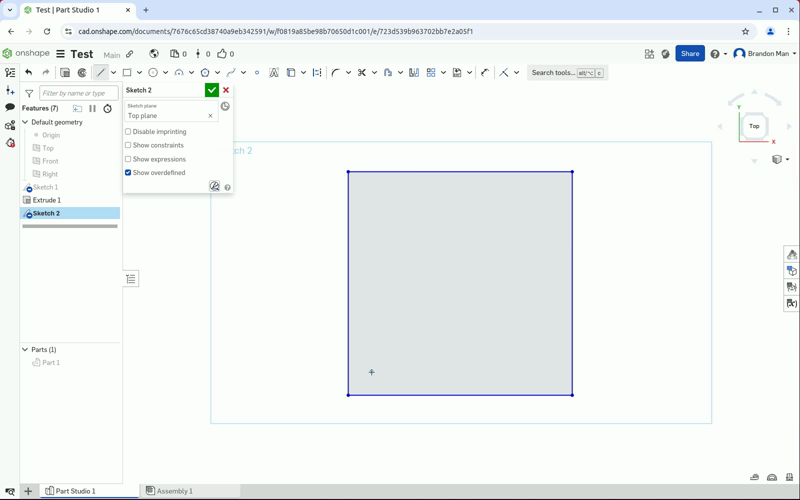
key_down(shift)
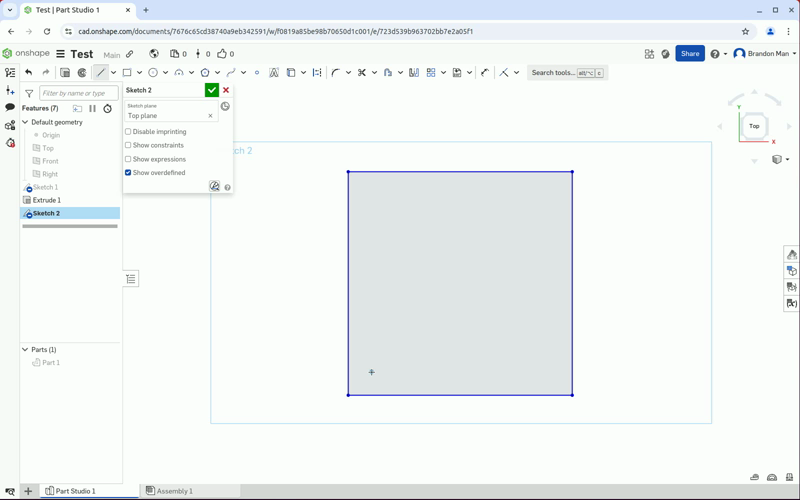
mouse_move(550, 371)
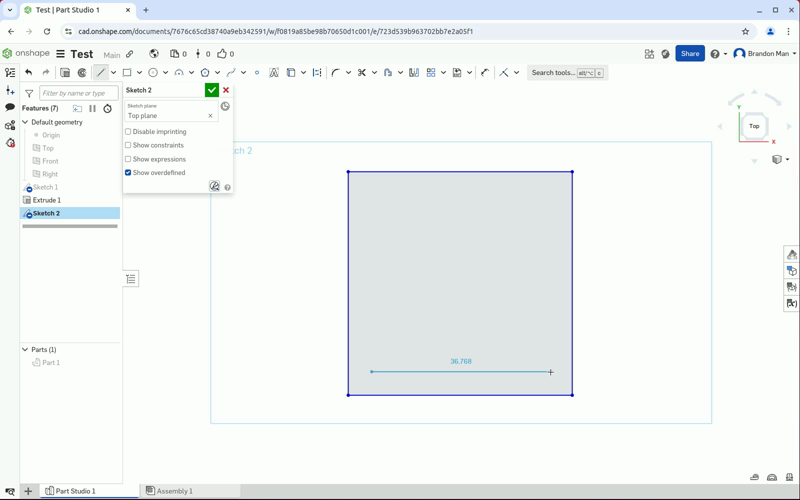
click(550, 371)
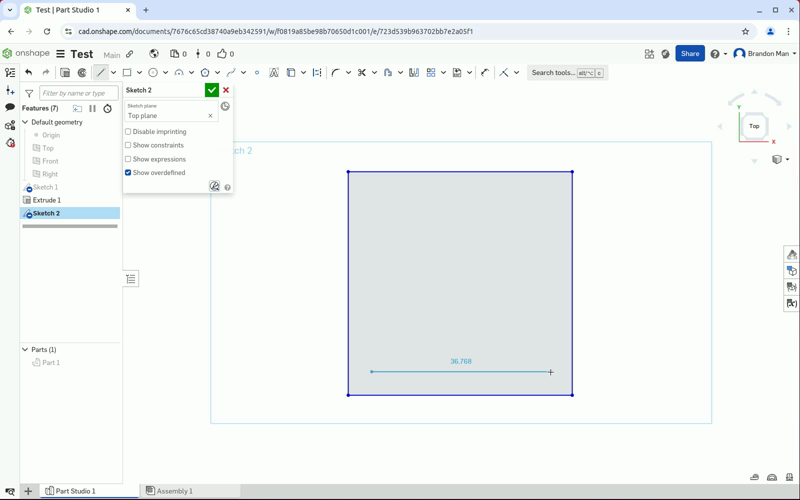
key_up(shift)
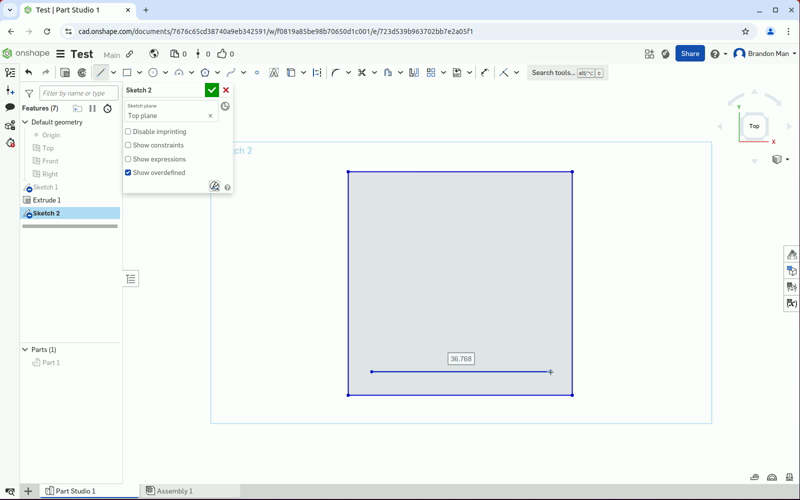
key_down(shift)
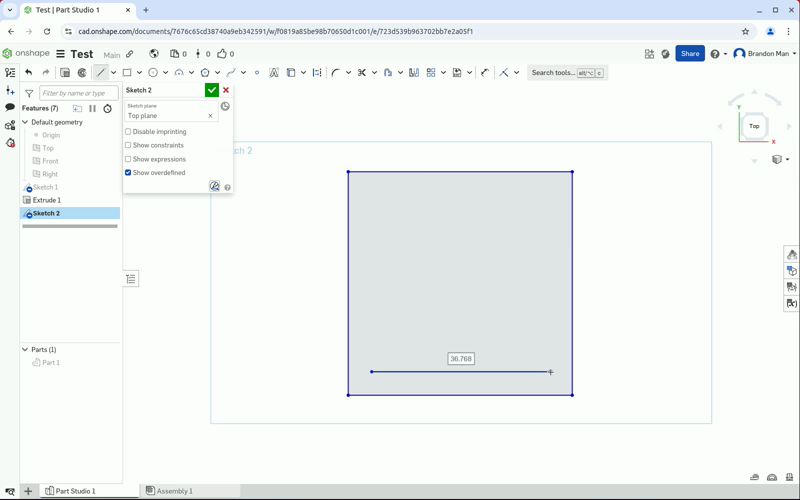
mouse_move(550, 192)
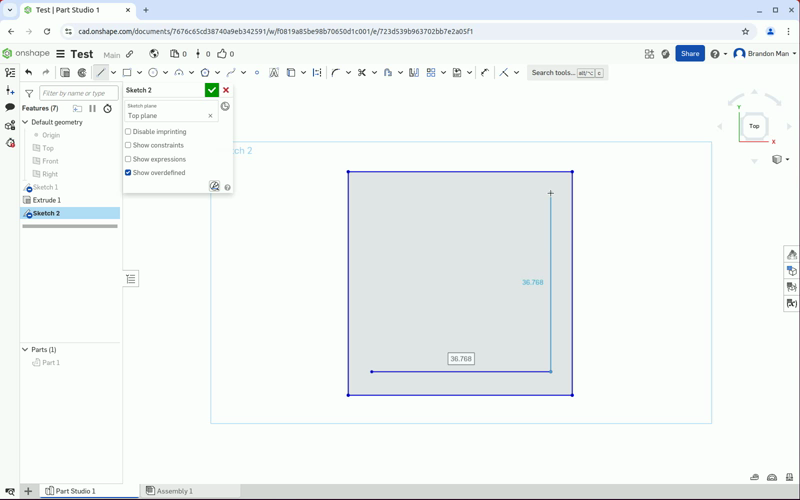
click(550, 192)
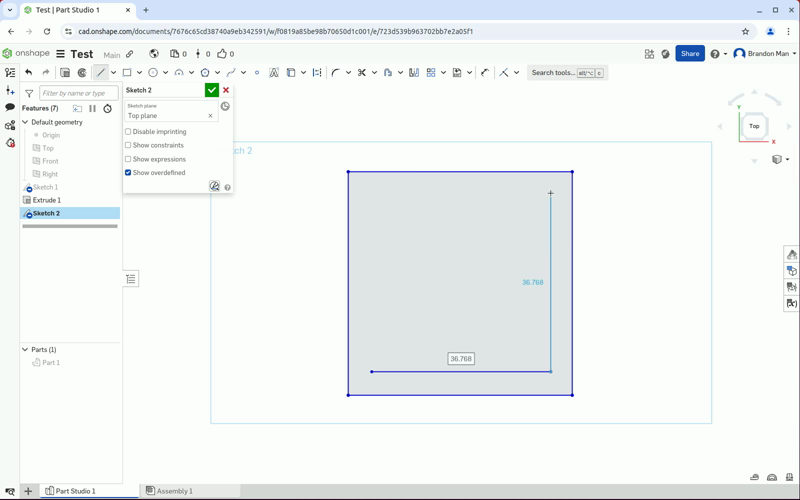
key_up(shift)
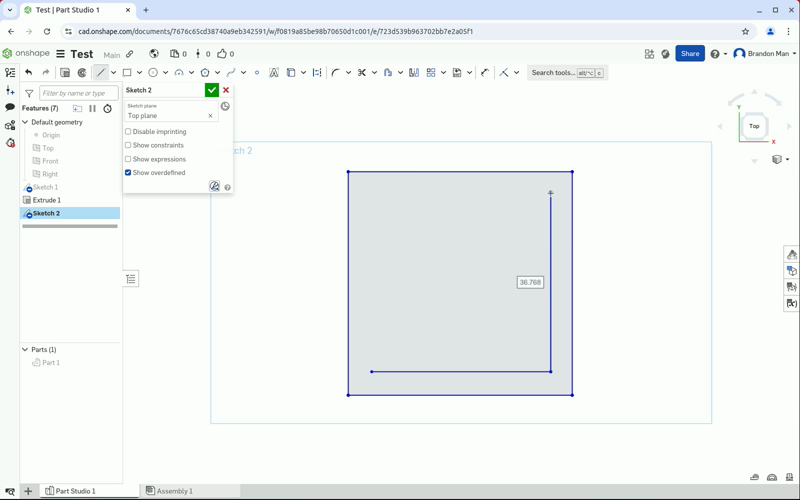
key_down(shift)
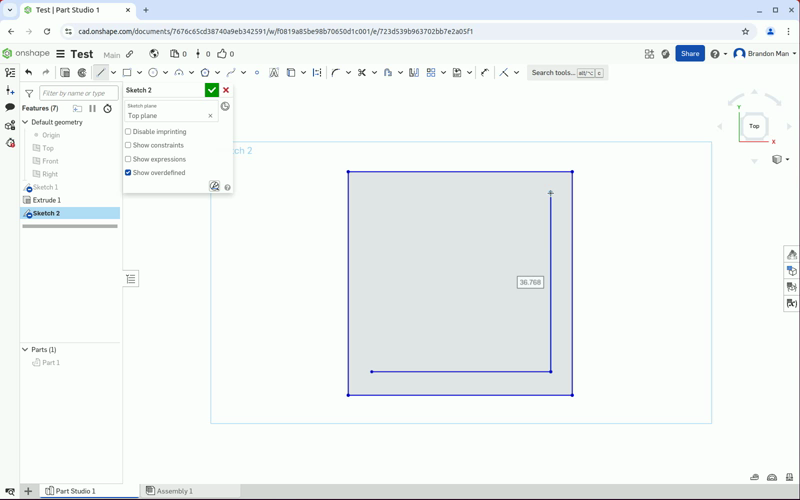
mouse_move(371, 192)
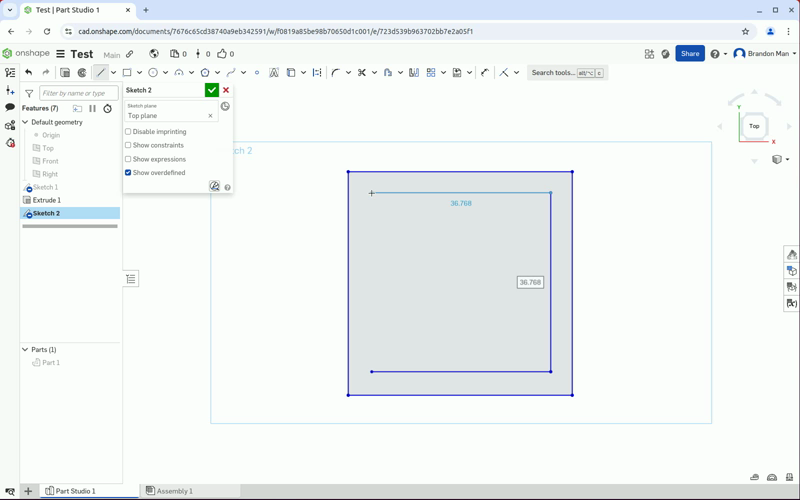
click(371, 192)
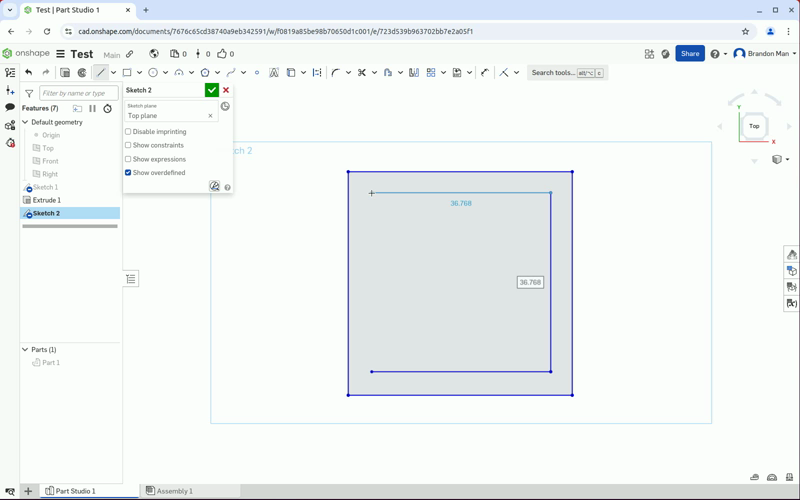
key_up(shift)
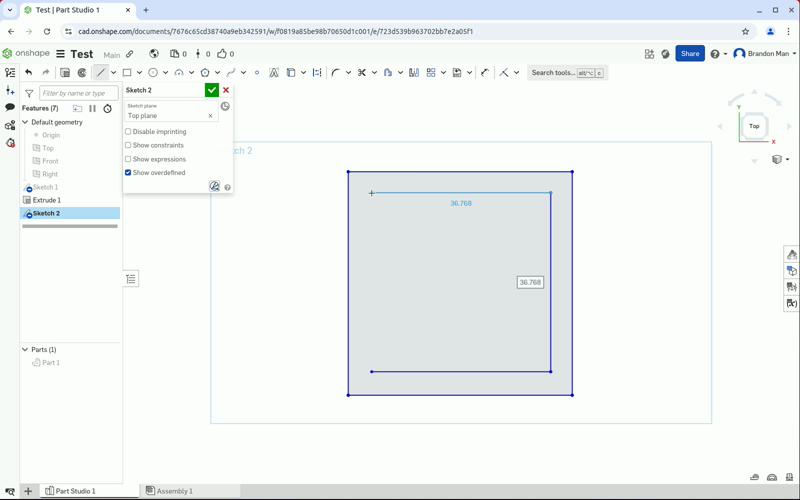
key_down(shift)
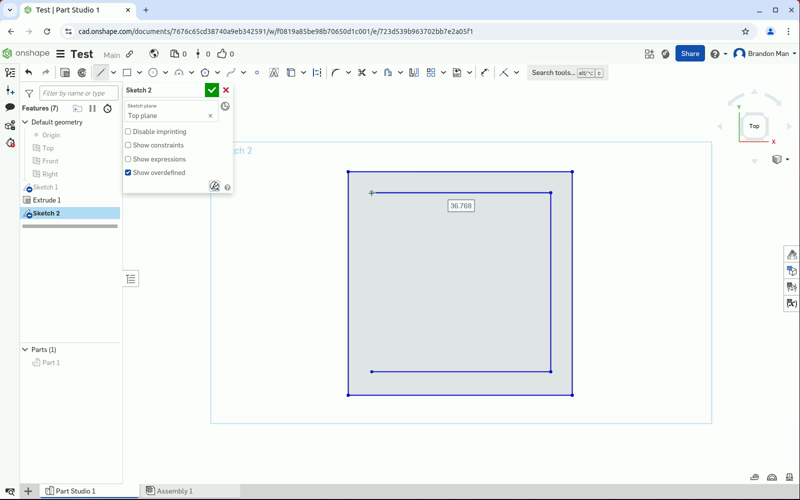
mouse_move(371, 371)
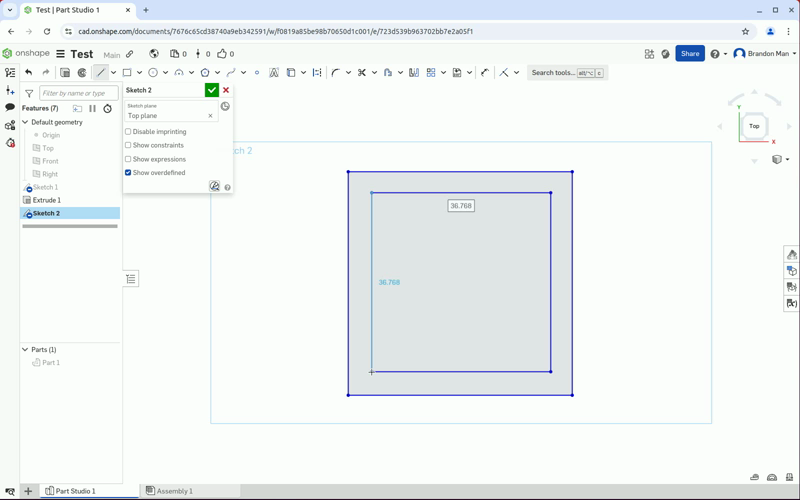
key_up(shift)
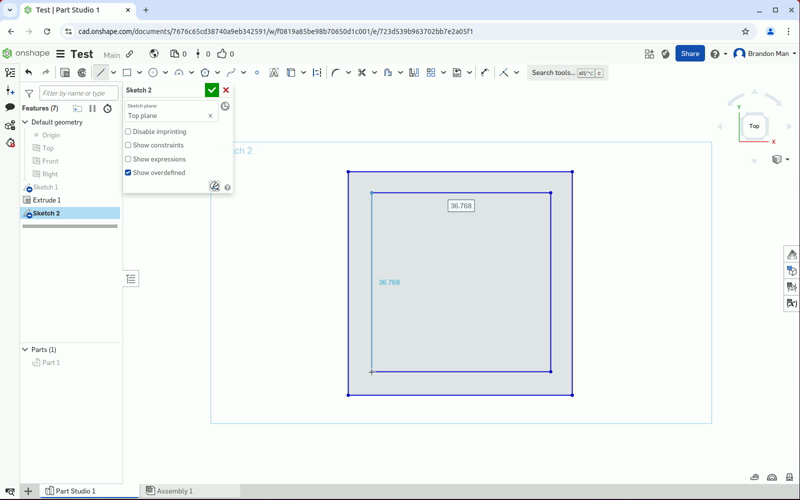
click(371, 371)
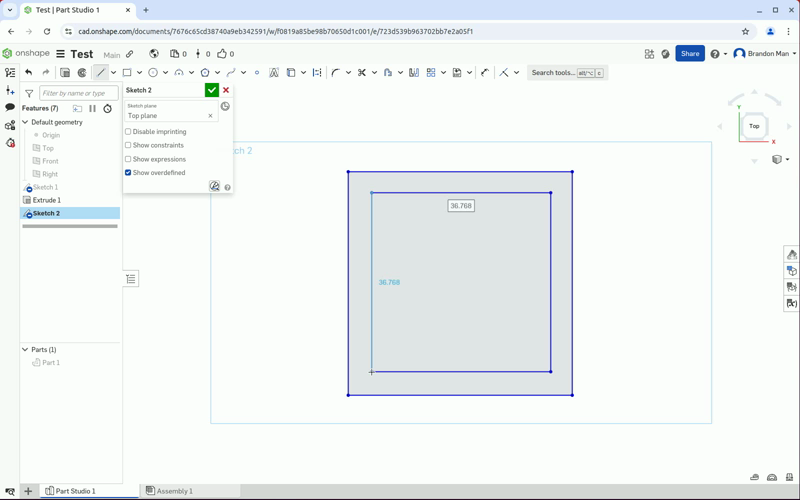
key(esc)
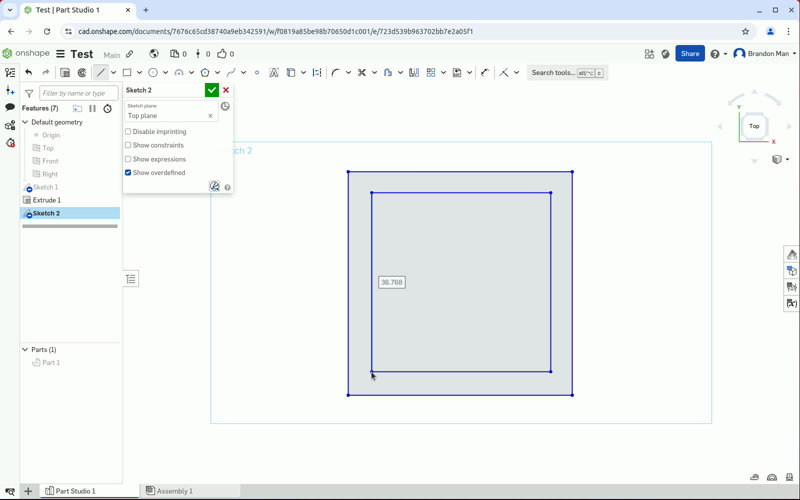
mouse_move(361, 382)
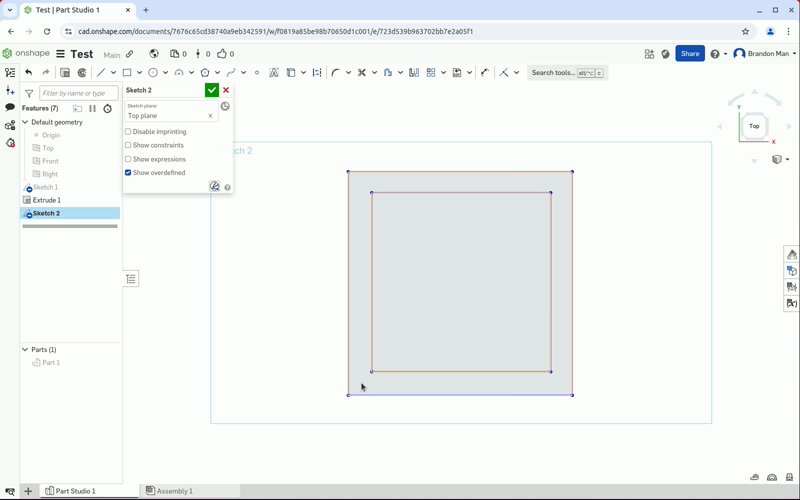
click(361, 382)
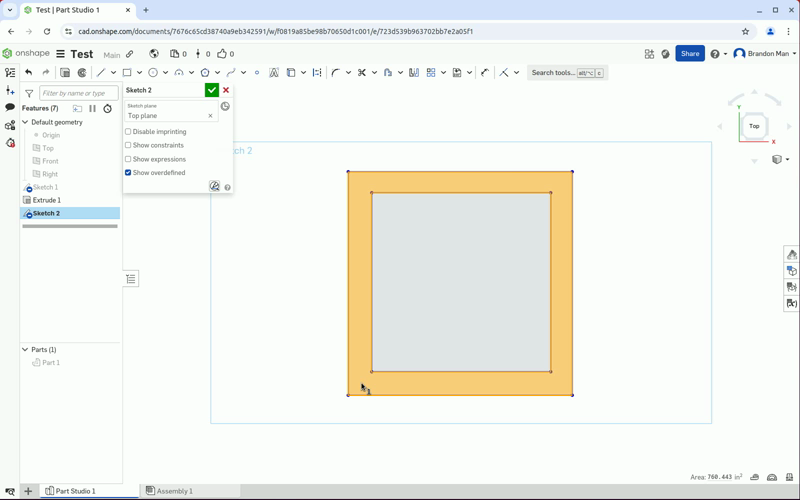
mouse_move(73, 352)
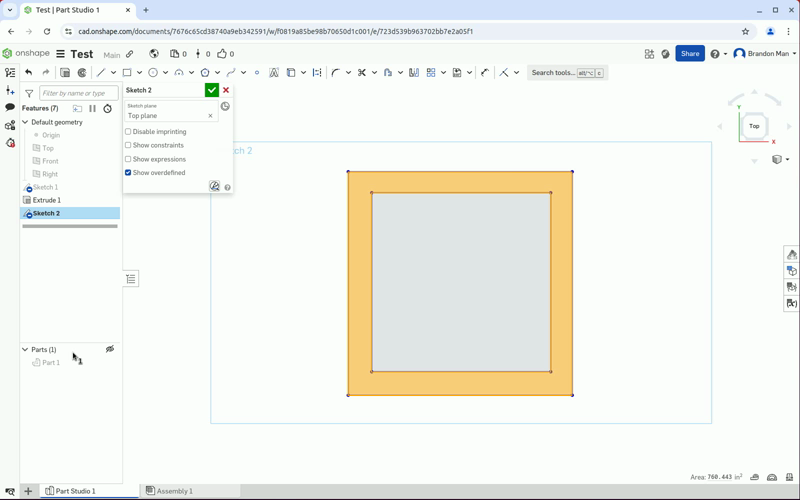
key(shift+y)
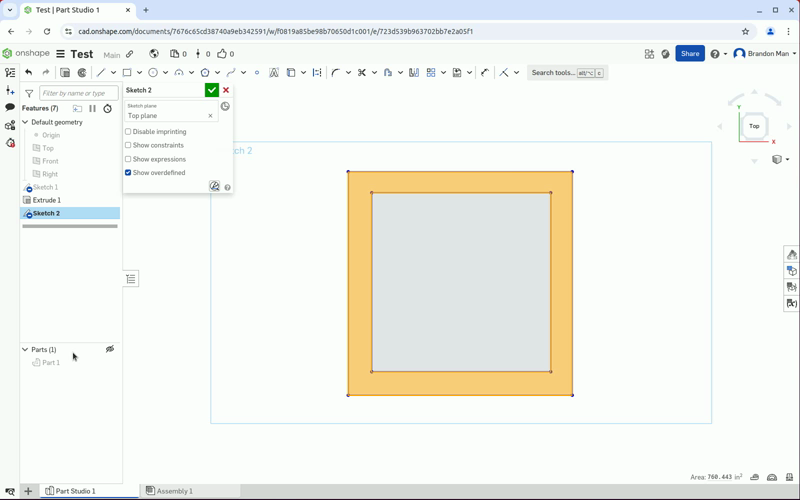
key(shift+e)
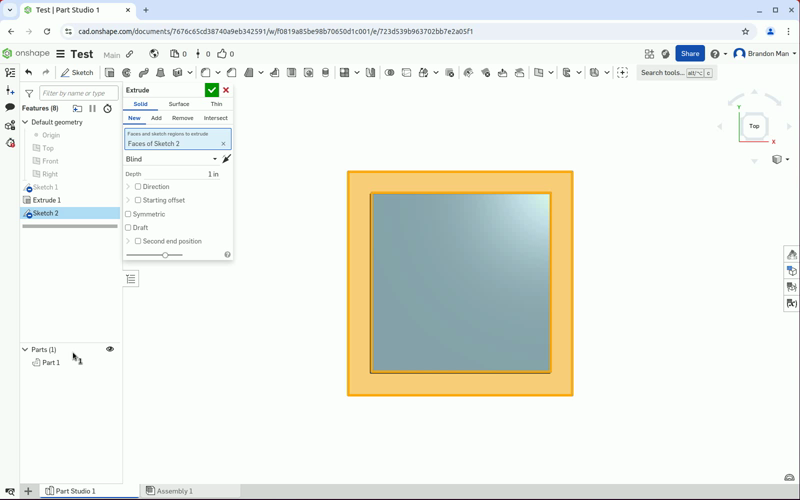
mouse_move(143, 106)
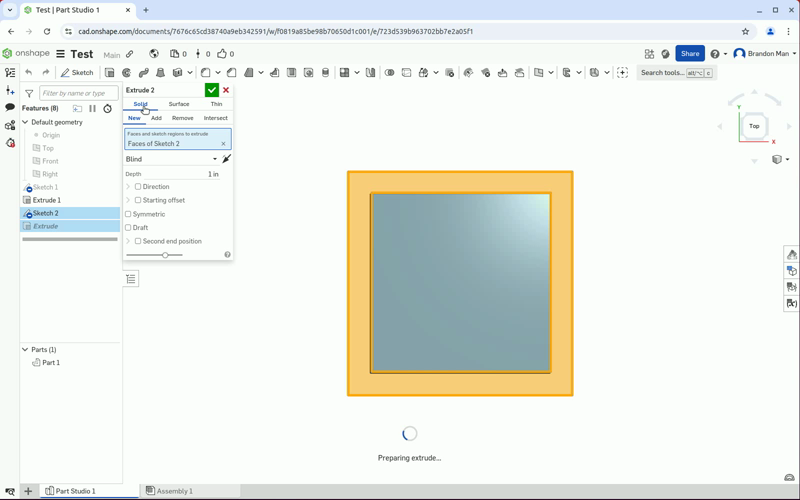
click(143, 106)
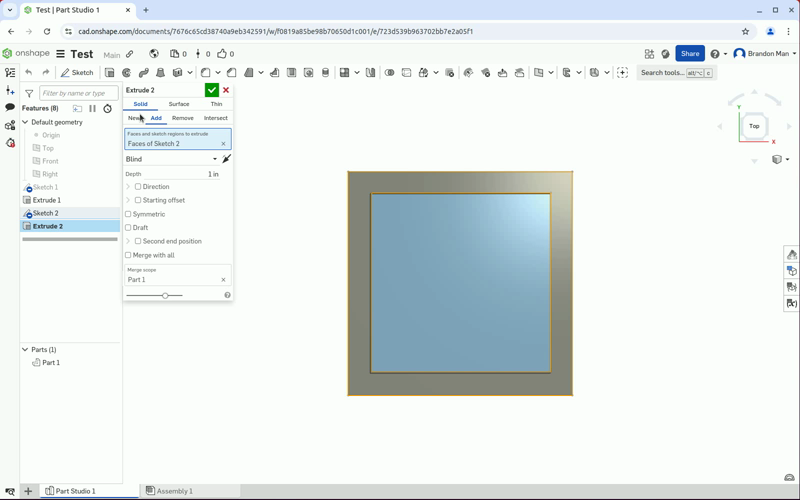
mouse_move(137, 120)
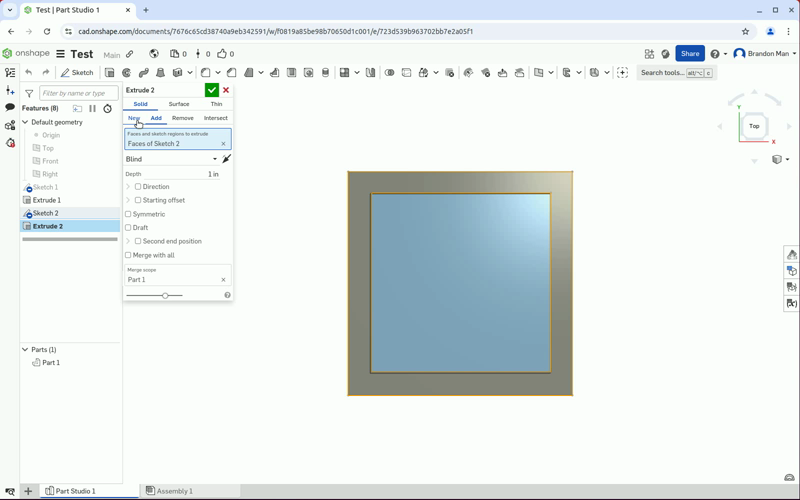
click(137, 120)
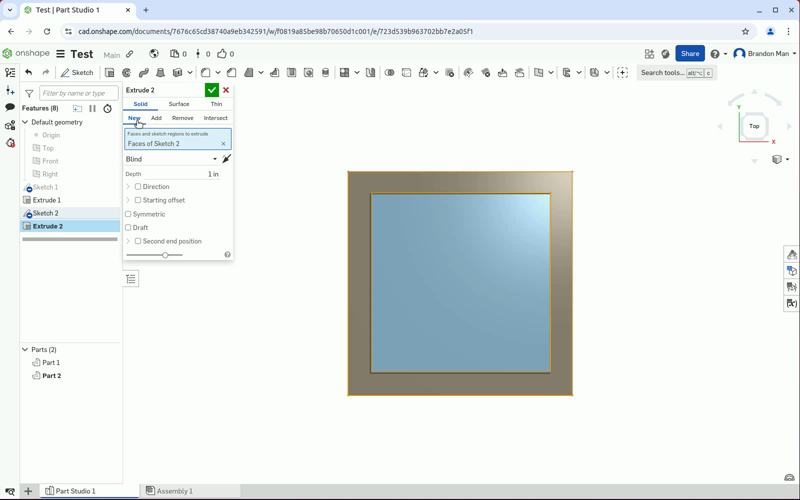
key(tab, 4)
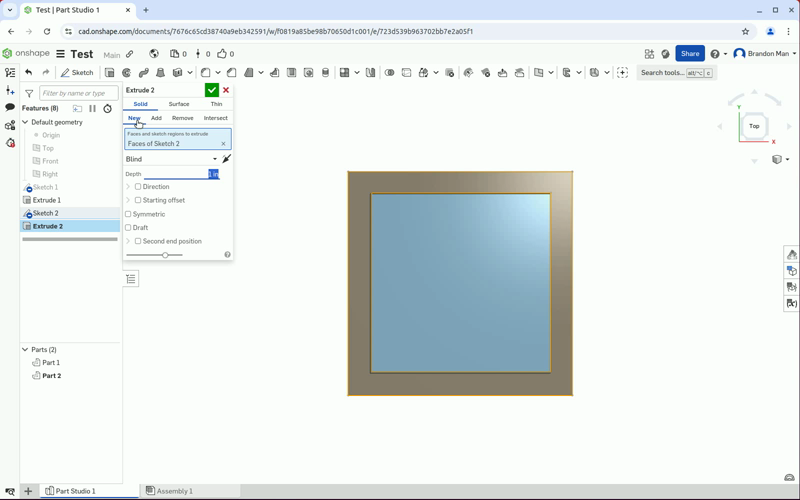
text(3.611)
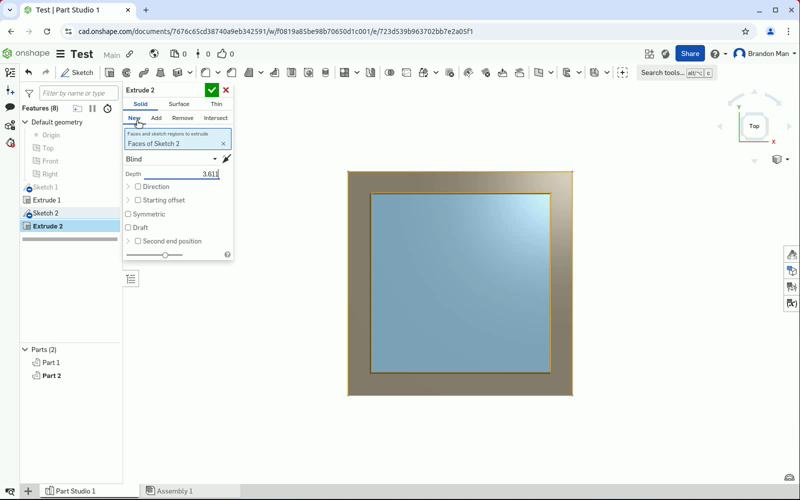
key(enter)
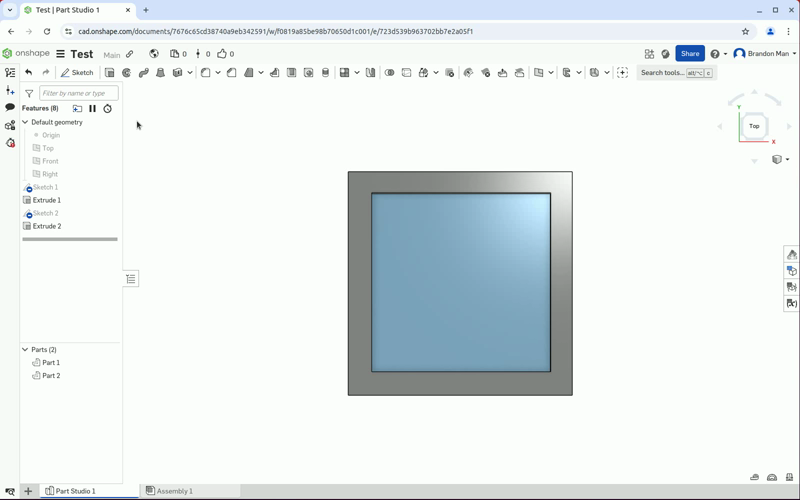
key(shift+h)
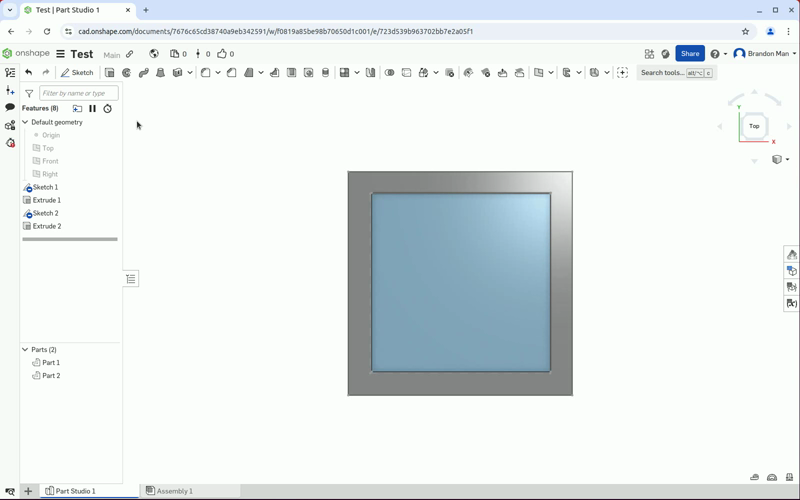
key(shift+h)
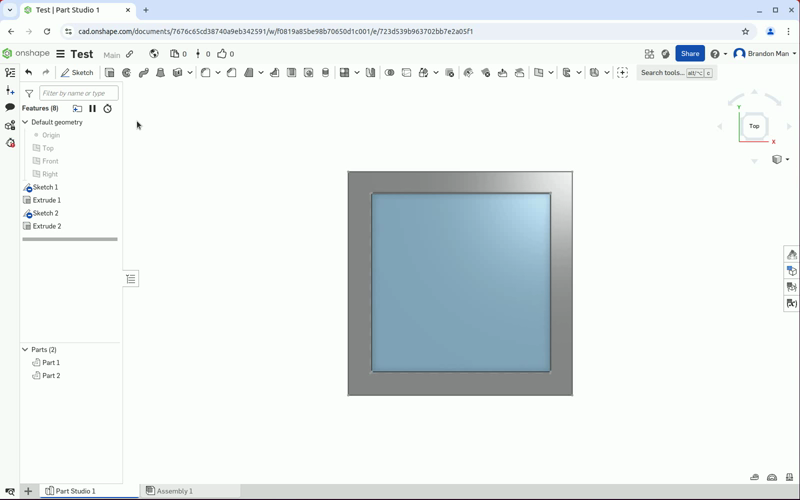
key(shift+7)
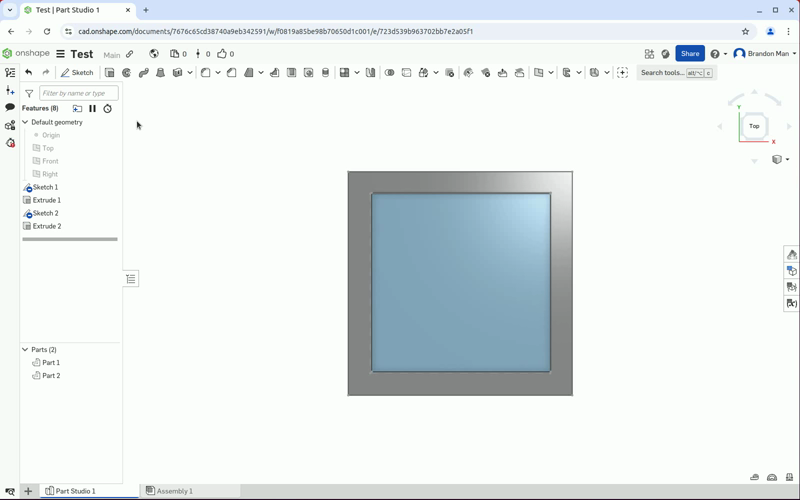
key(up, 3)
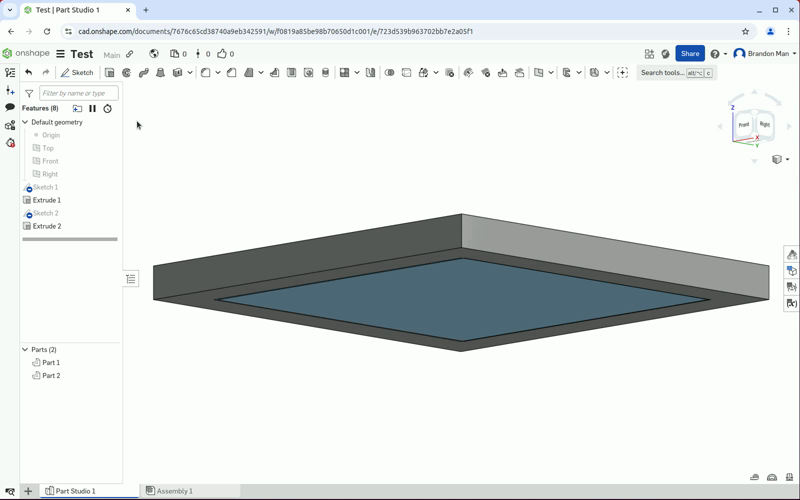
key(left, 3)
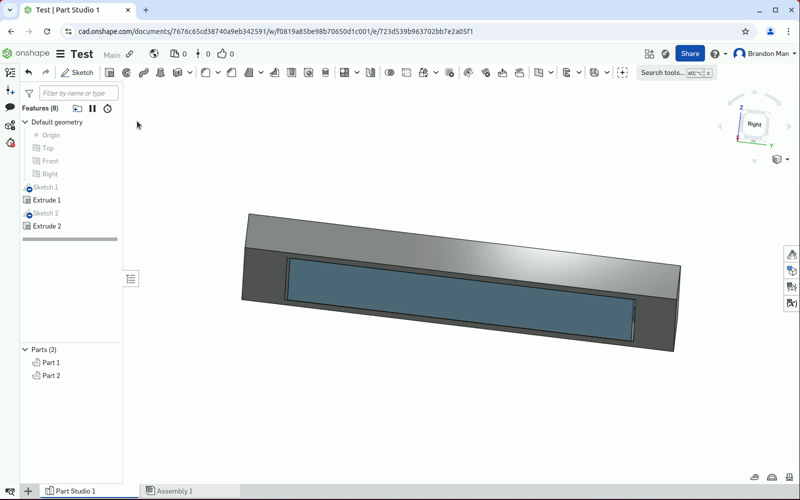
key(right, 3)
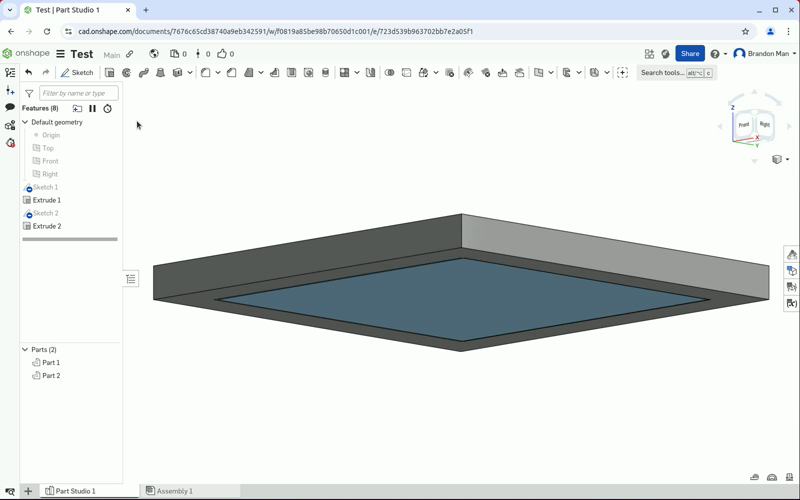
key(down, 3)
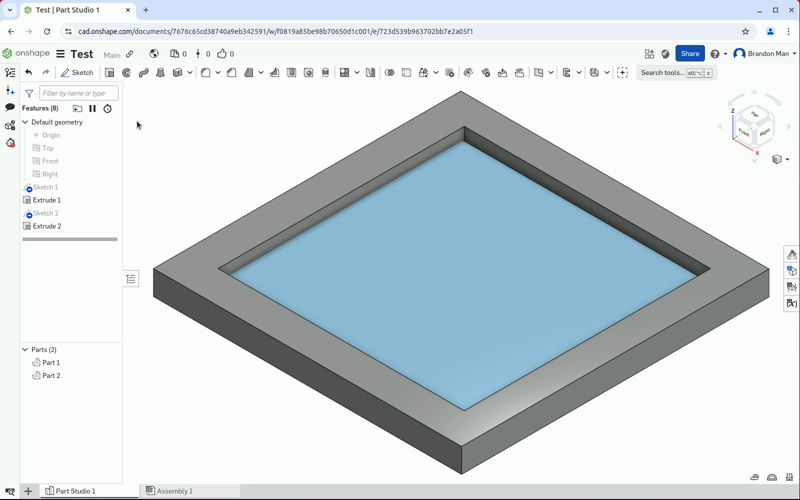
mouse_move(73, 189)
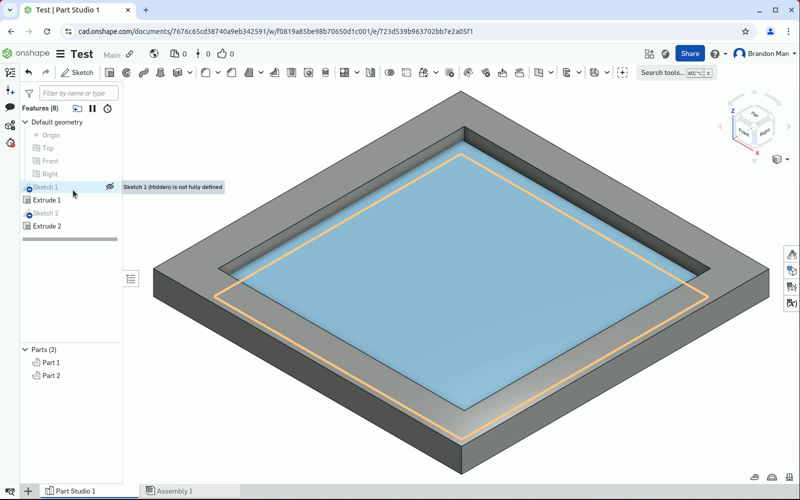
click(73, 189)